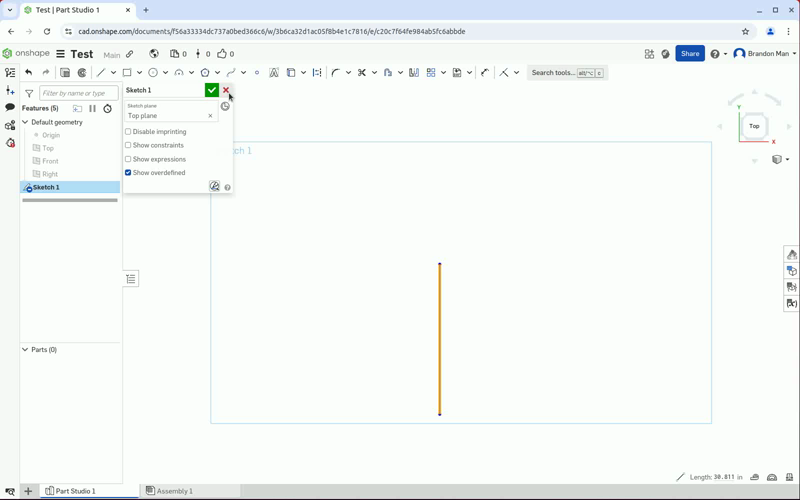
key(shift+h)
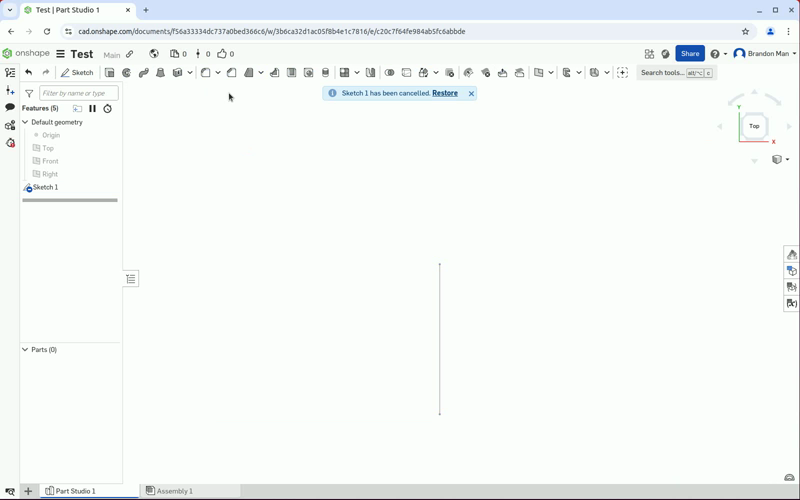
key(shift+s)
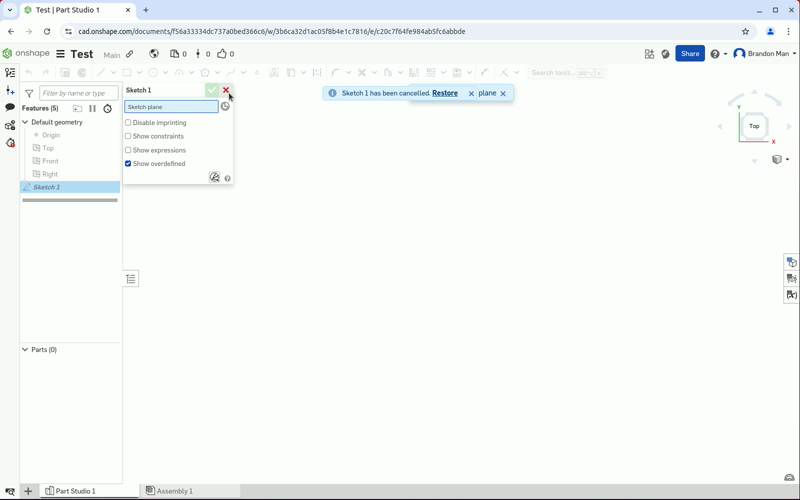
mouse_move(73, 150)
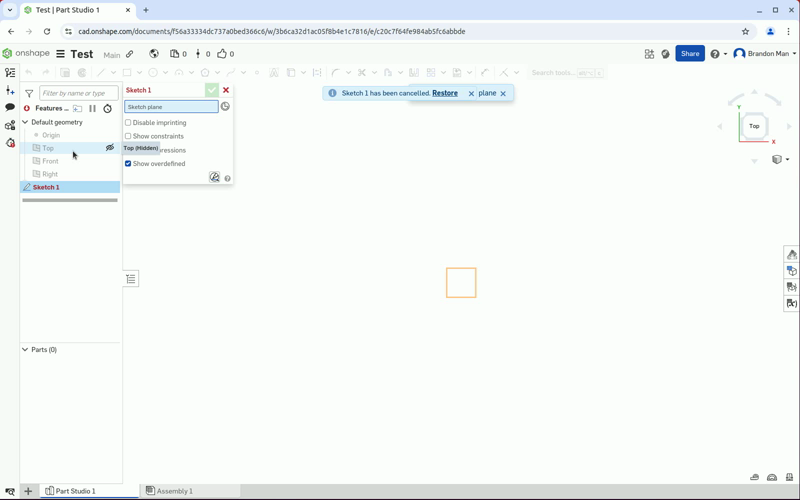
click(73, 150)
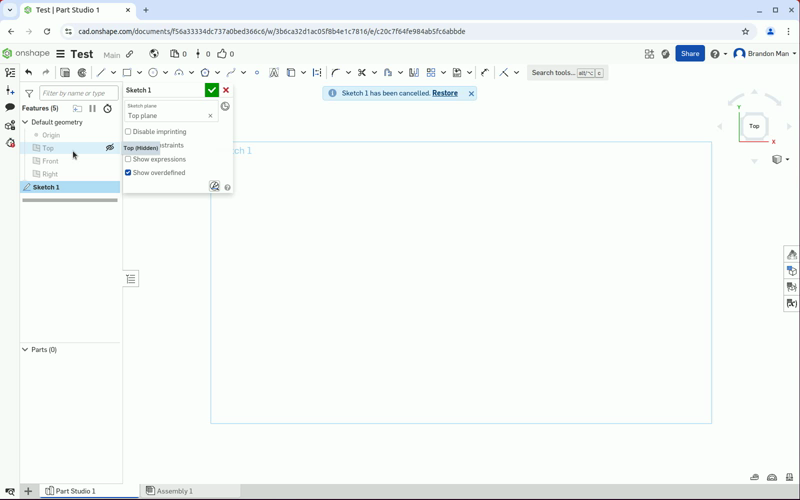
mouse_move(73, 352)
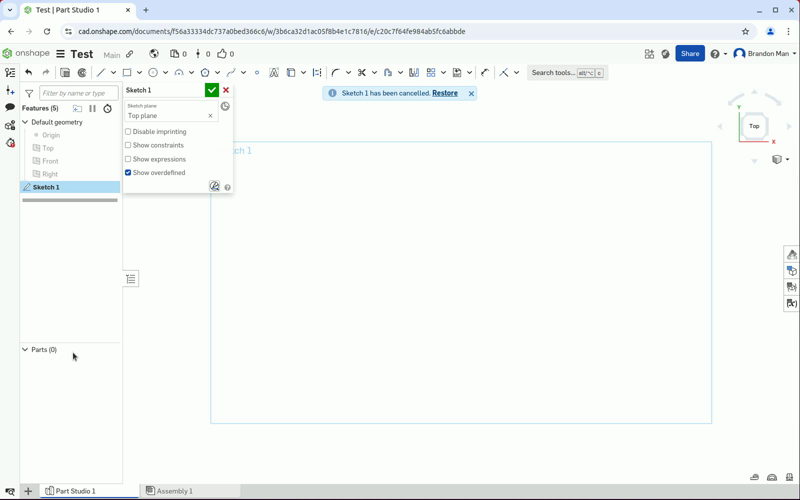
key(y)
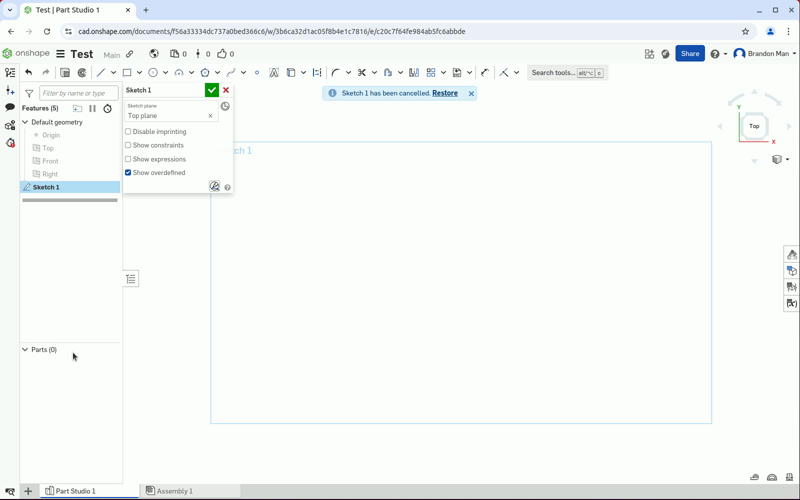
key(l)
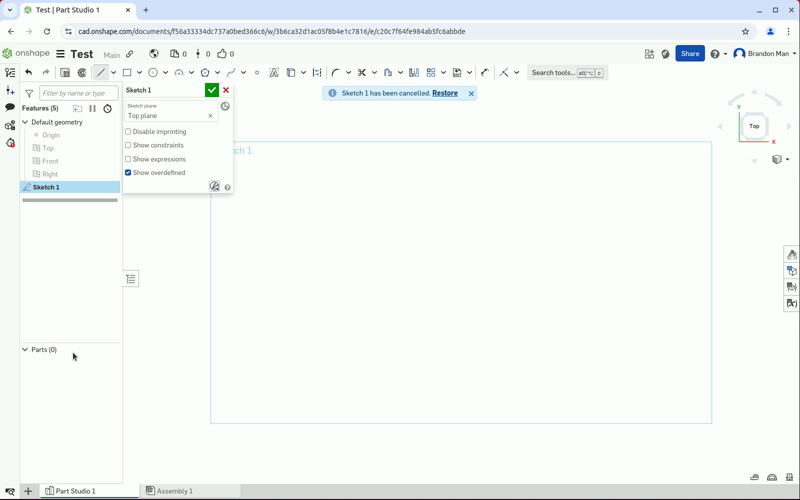
key_down(shift)
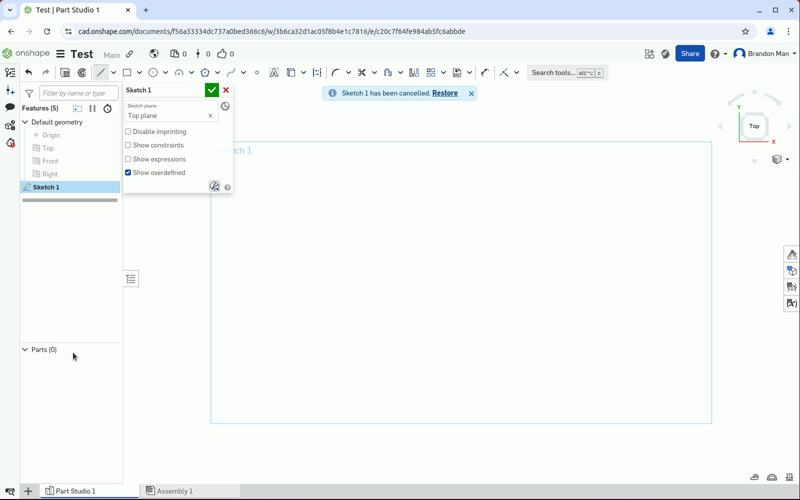
mouse_move(460, 282)
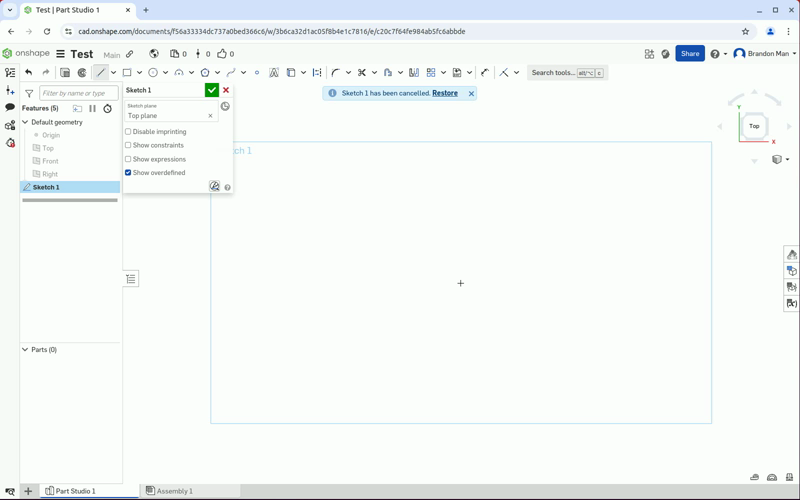
click(460, 282)
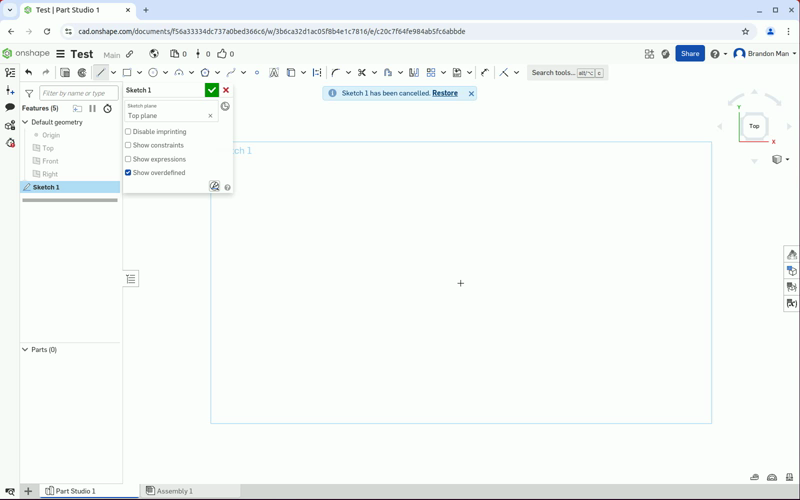
key_up(shift)
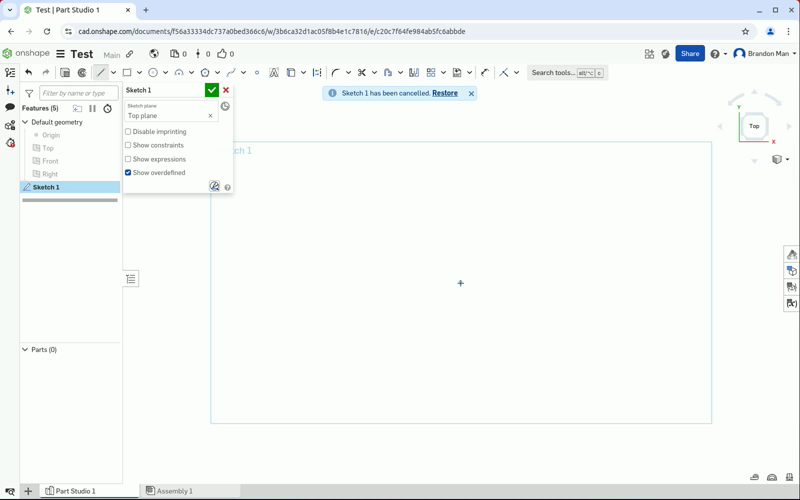
key_down(shift)
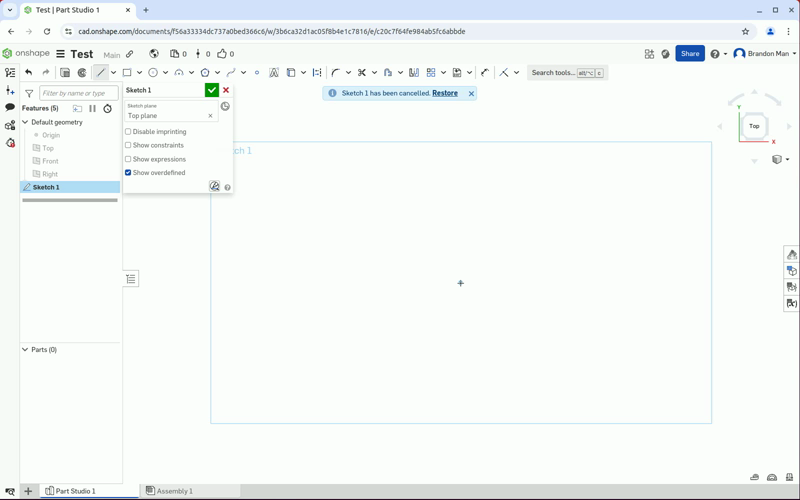
mouse_move(535, 282)
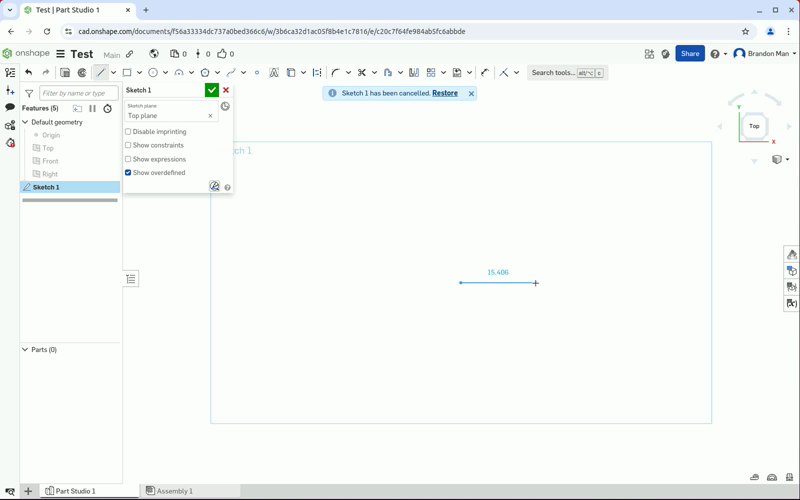
click(535, 282)
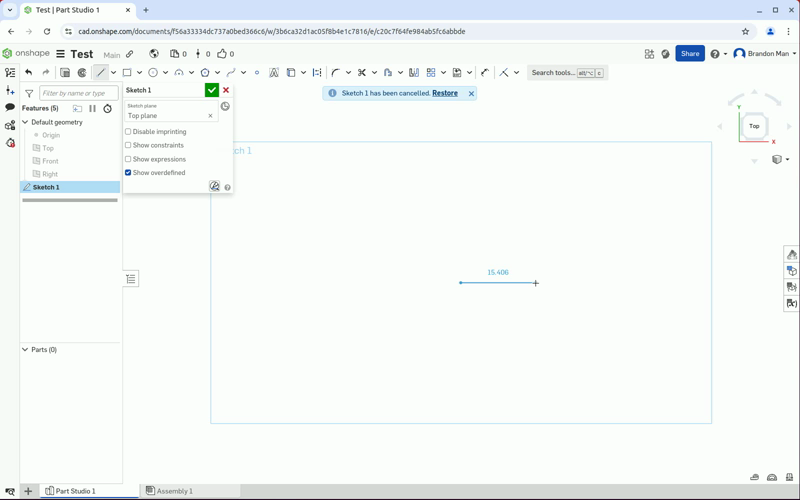
key_up(shift)
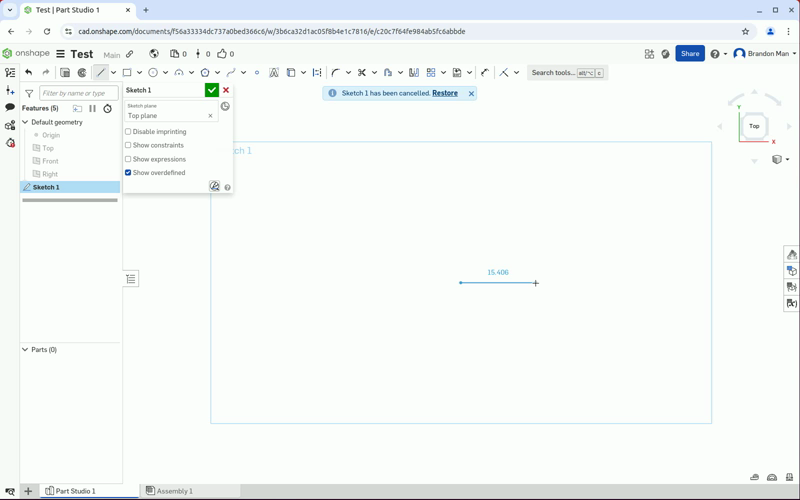
key_down(shift)
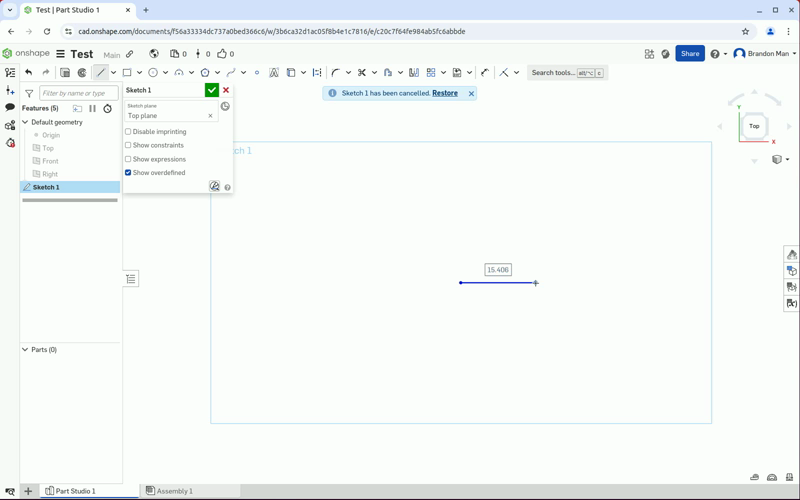
mouse_move(535, 170)
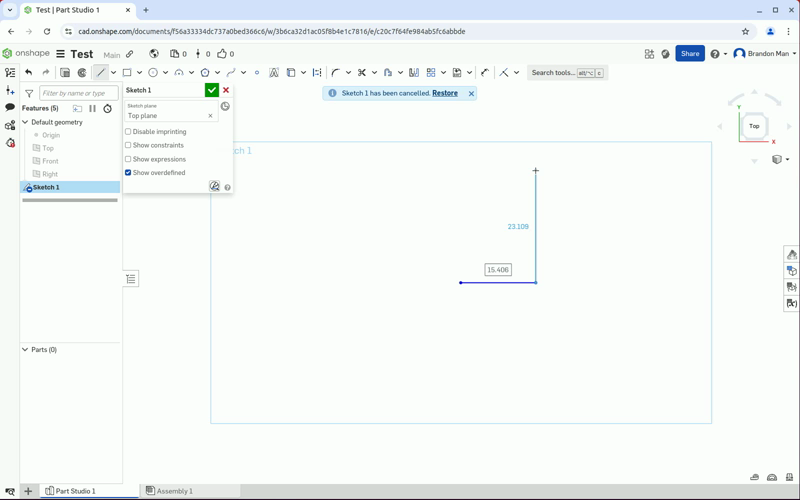
click(535, 170)
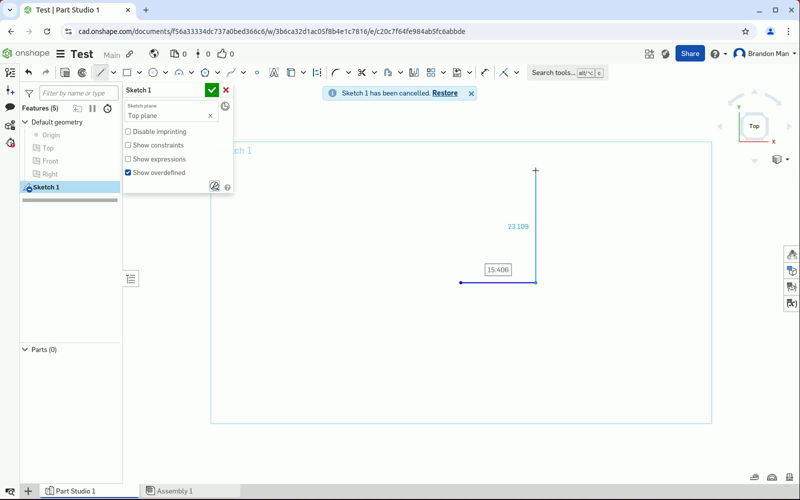
key_up(shift)
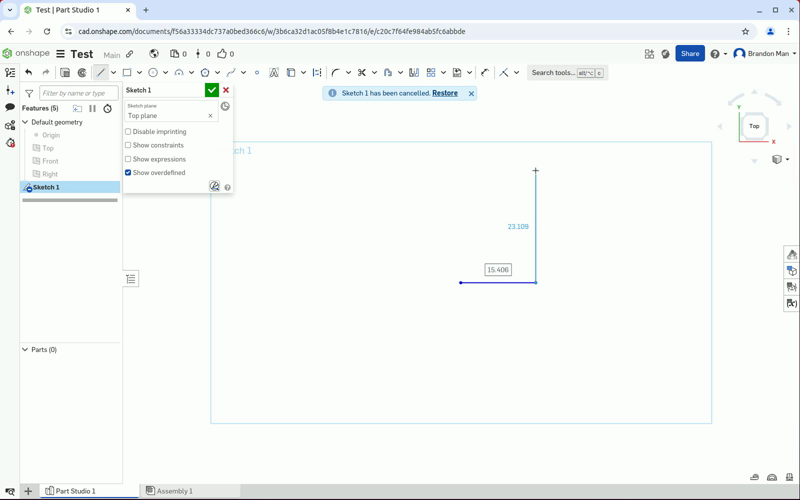
key_down(shift)
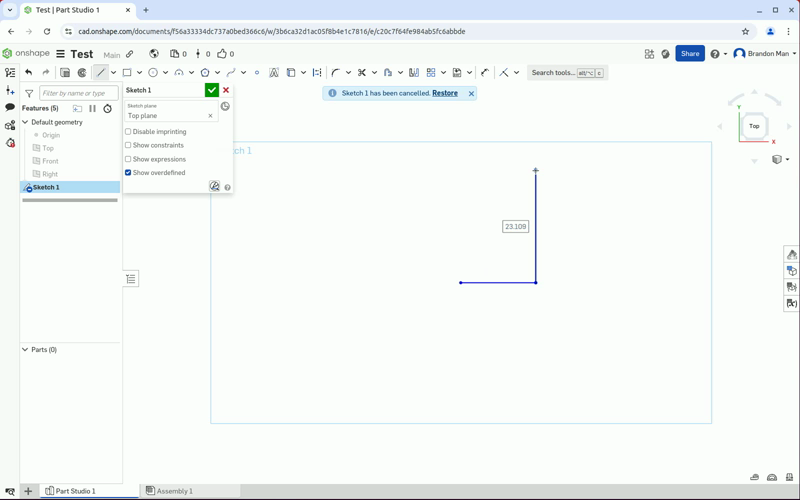
mouse_move(460, 170)
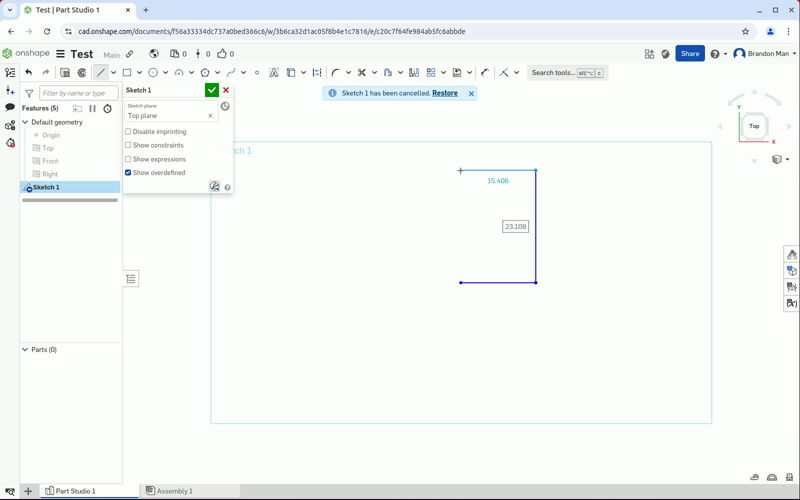
click(460, 170)
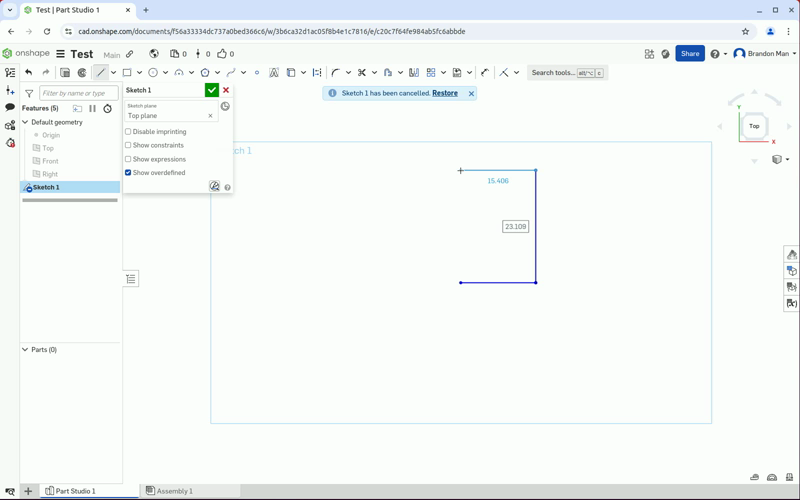
key_up(shift)
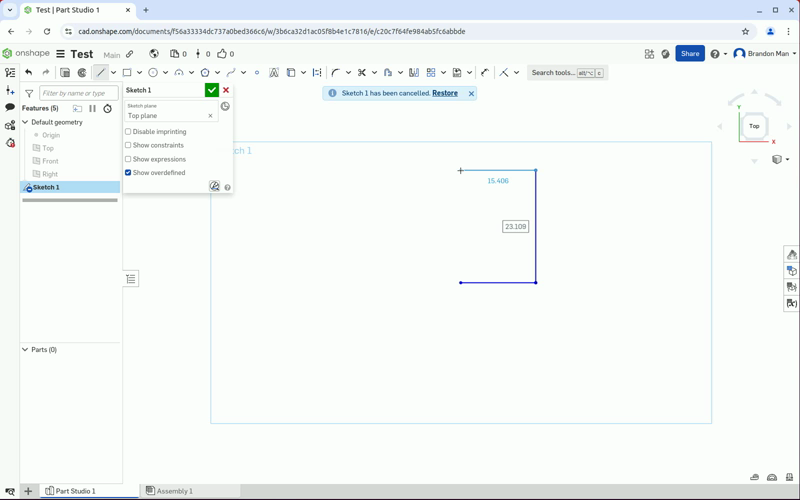
key_down(shift)
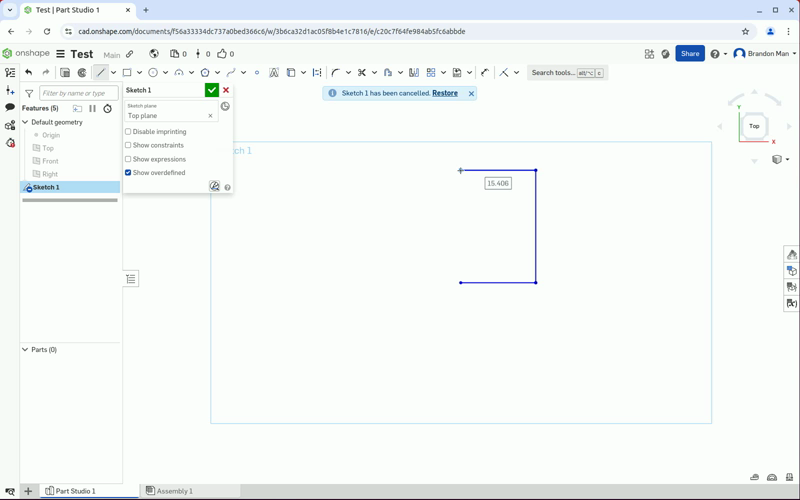
mouse_move(460, 282)
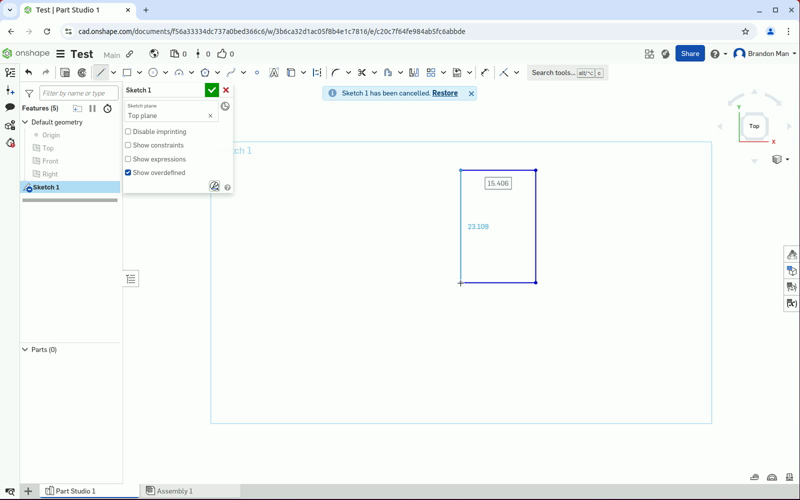
key_up(shift)
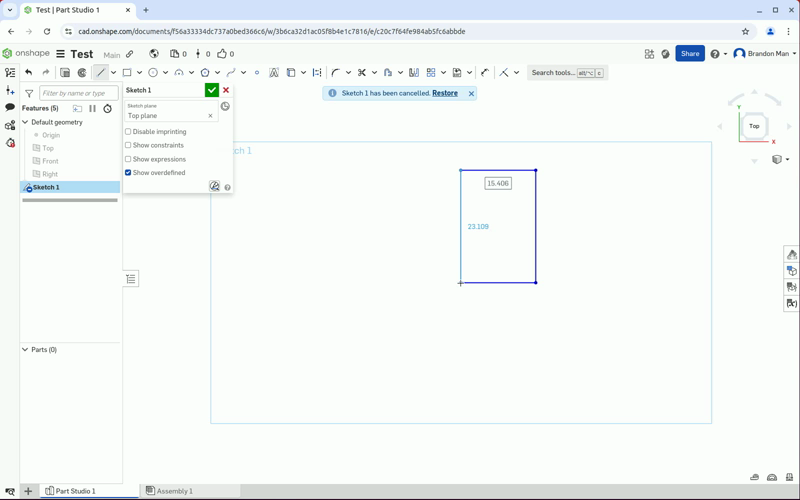
click(460, 282)
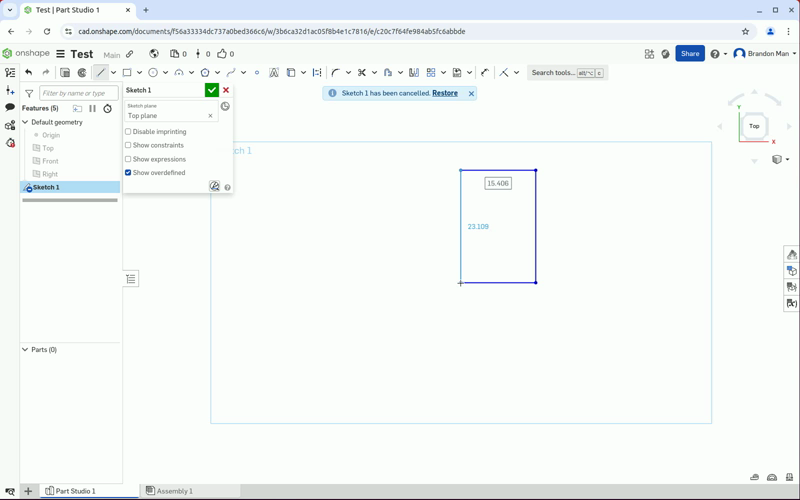
key(esc)
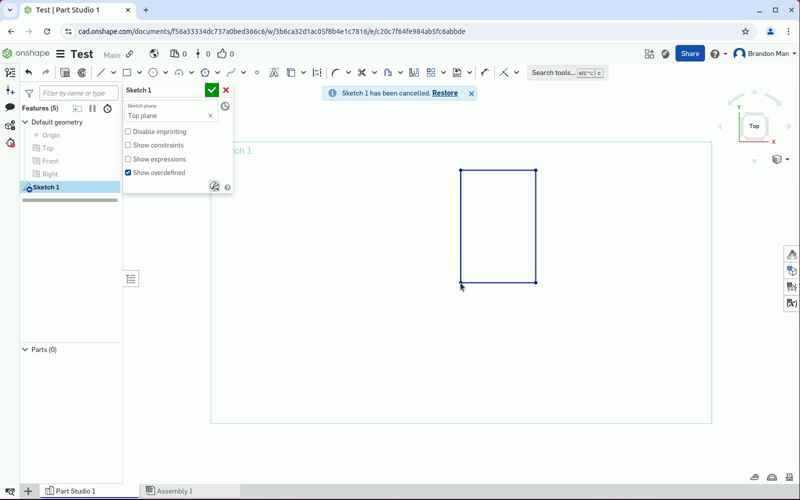
mouse_move(483, 179)
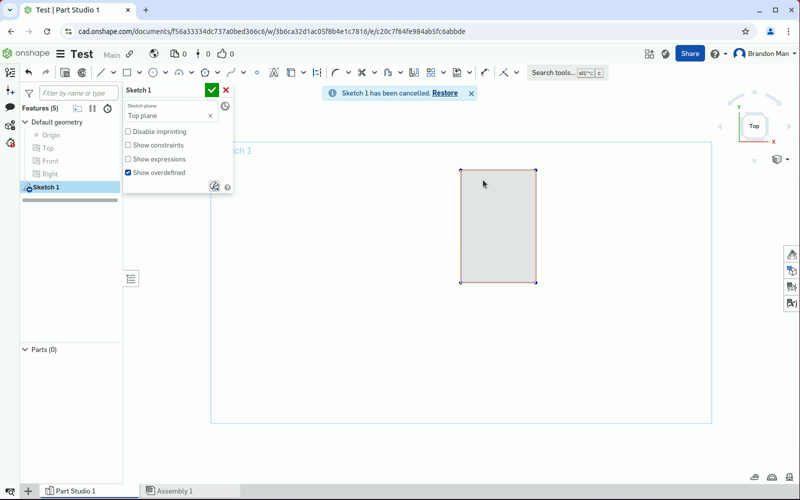
click(483, 179)
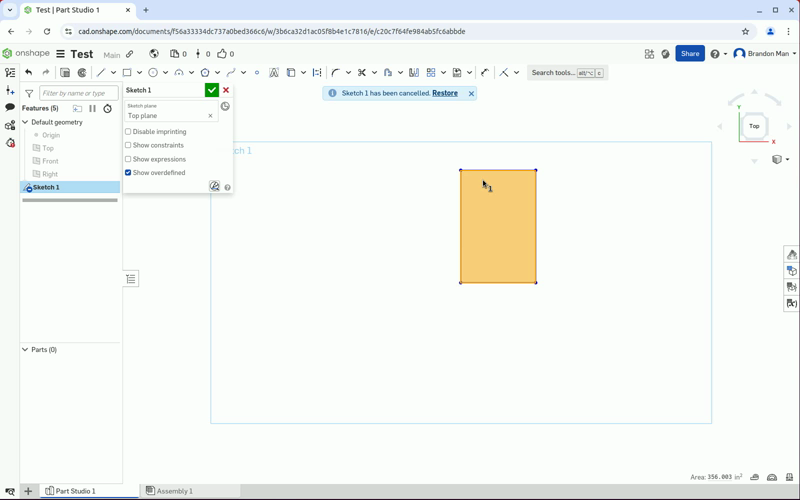
mouse_move(73, 352)
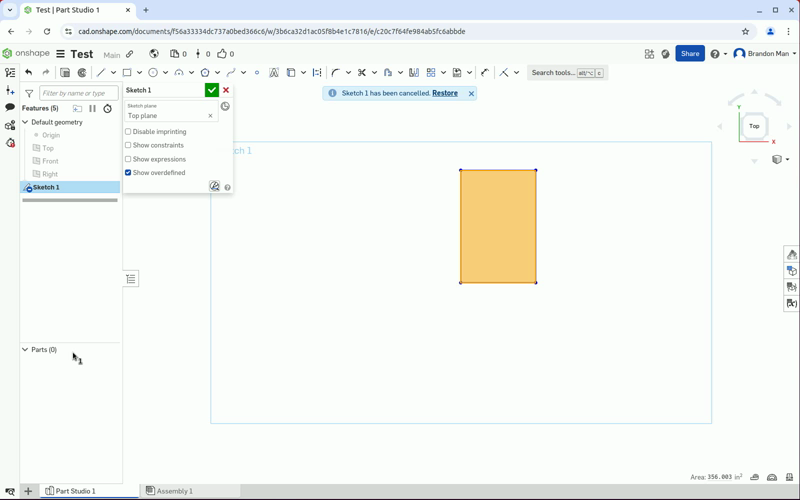
key(shift+y)
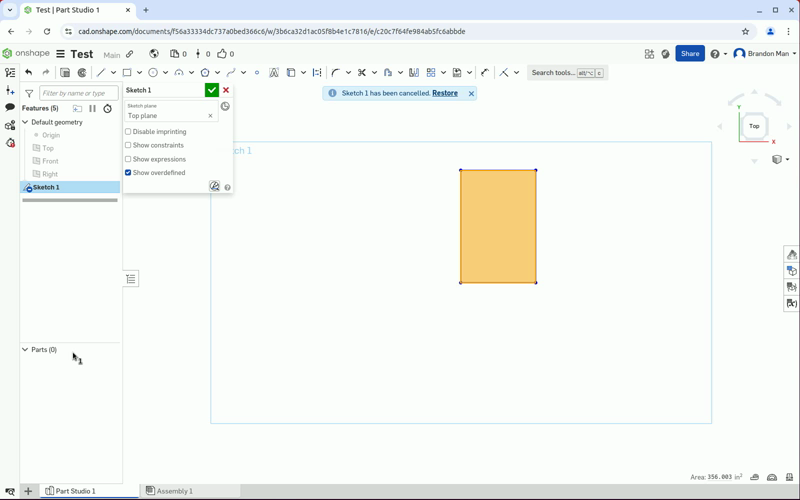
key(shift+e)
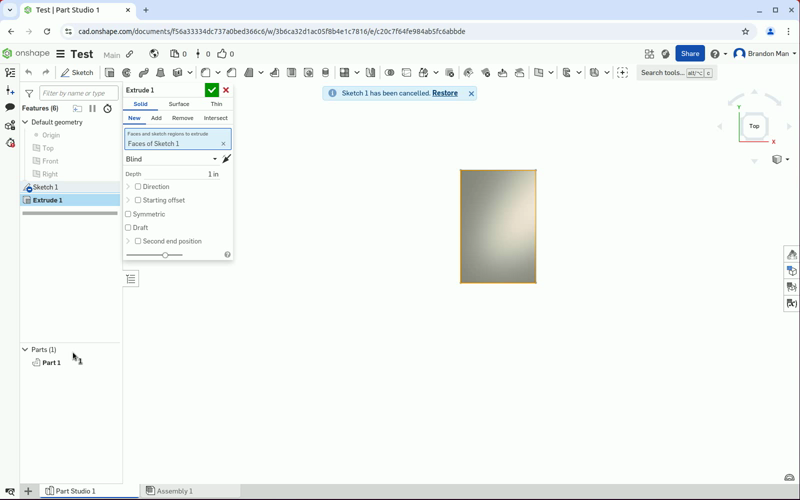
mouse_move(143, 106)
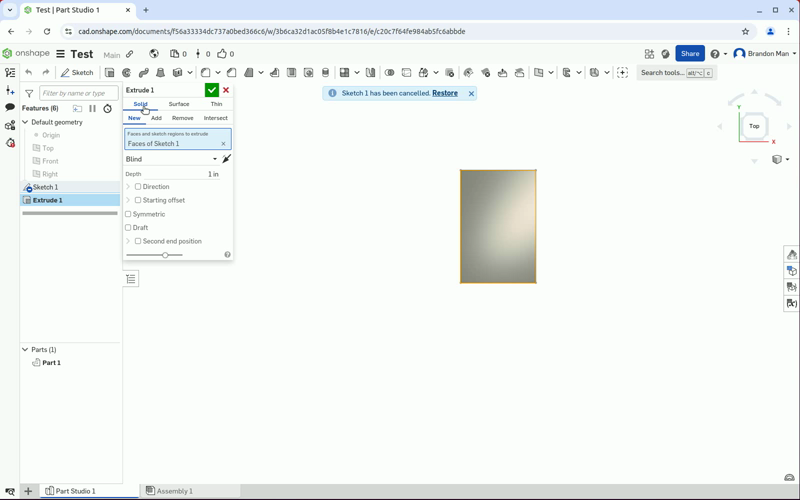
click(143, 106)
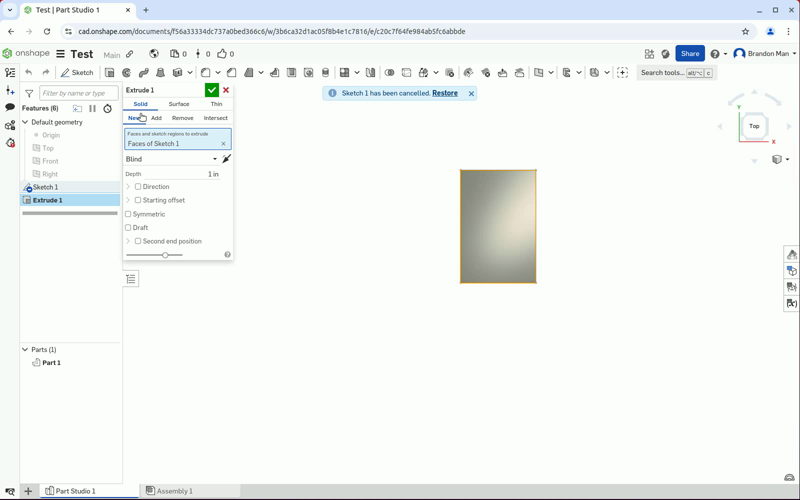
mouse_move(137, 120)
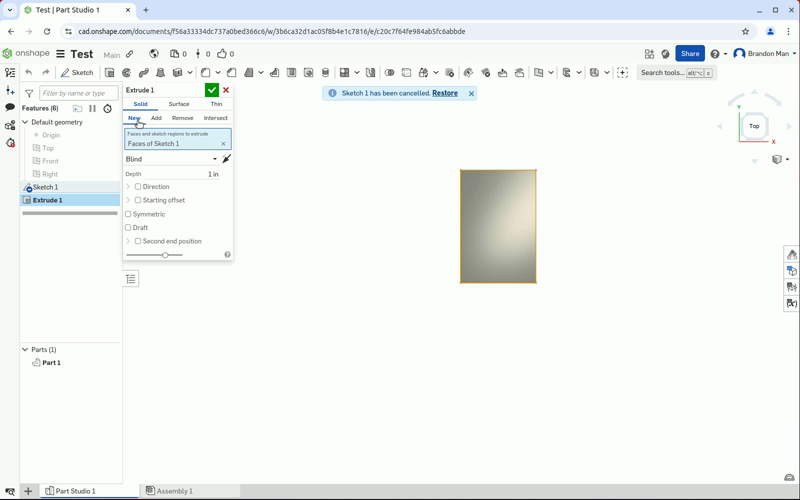
click(137, 120)
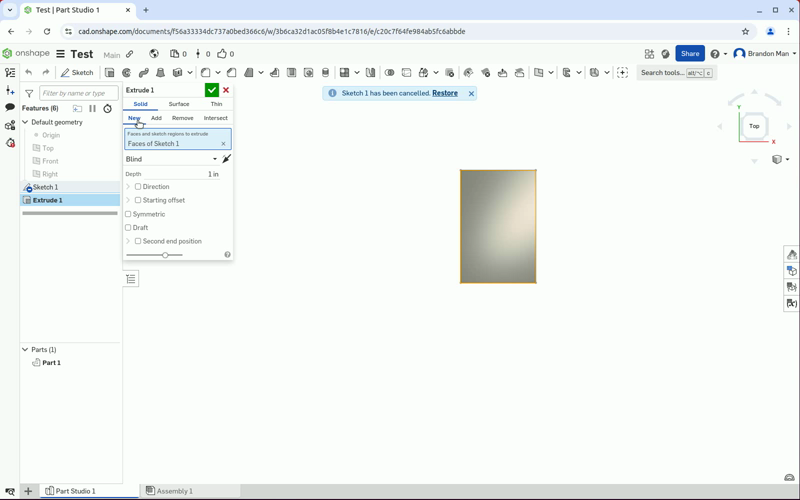
key(tab, 4)
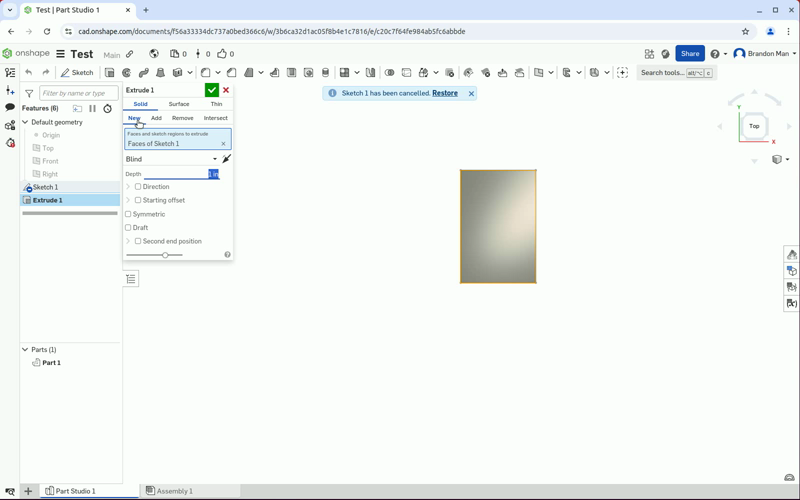
text(9.147)
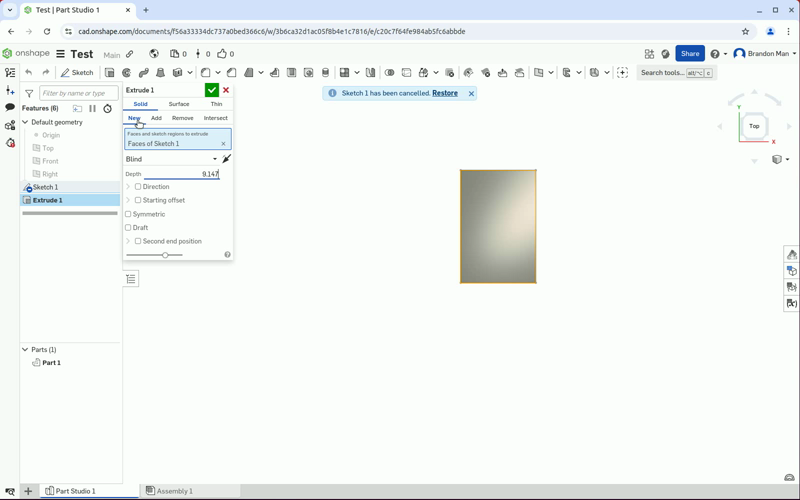
key(enter)
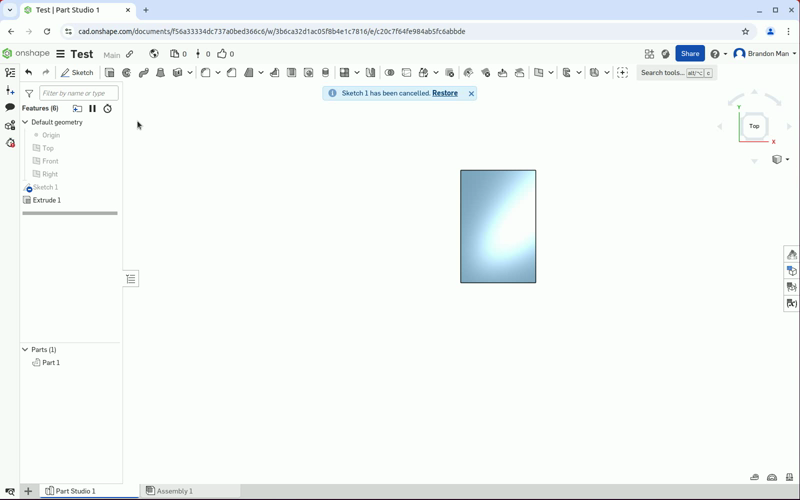
key(shift+h)
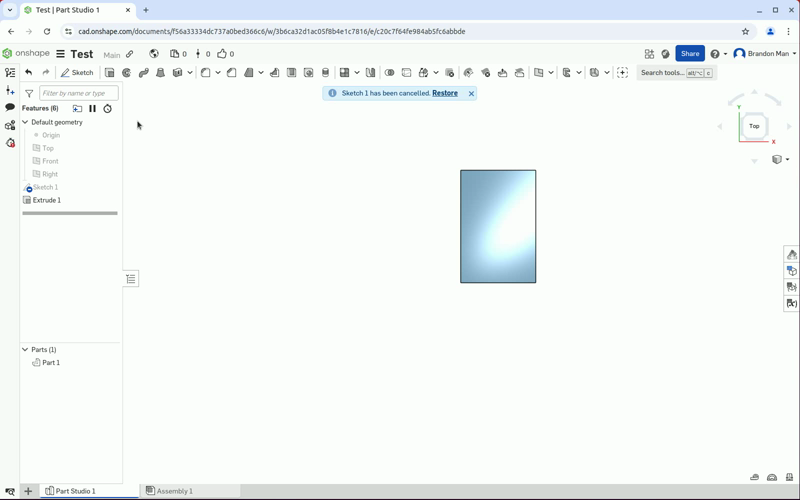
key(shift+h)
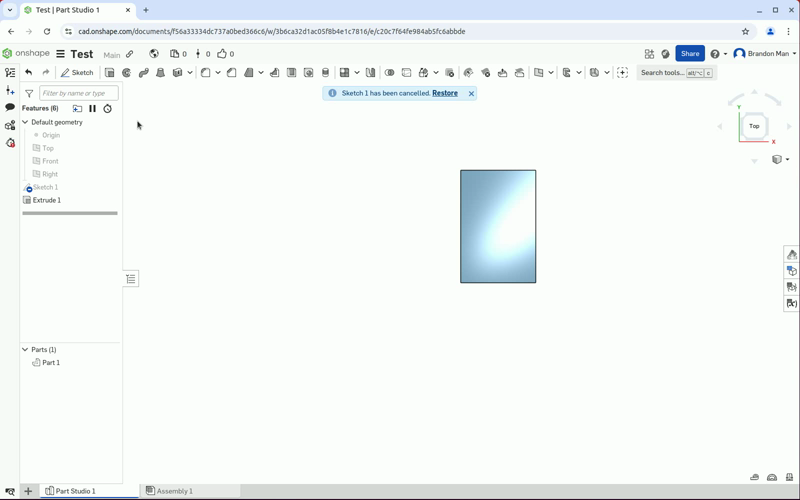
mouse_move(73, 189)
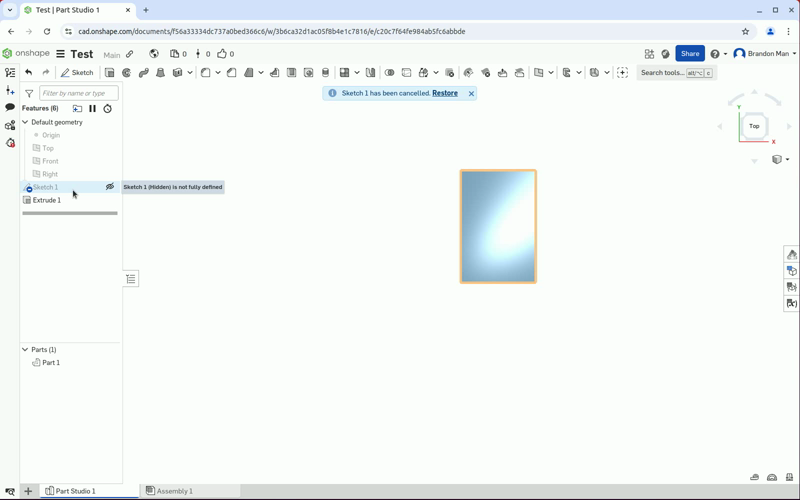
click(73, 189)
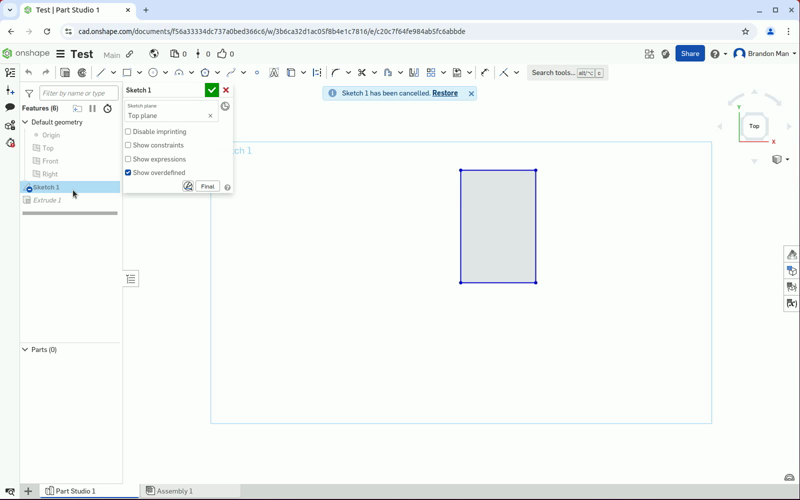
mouse_move(229, 92)
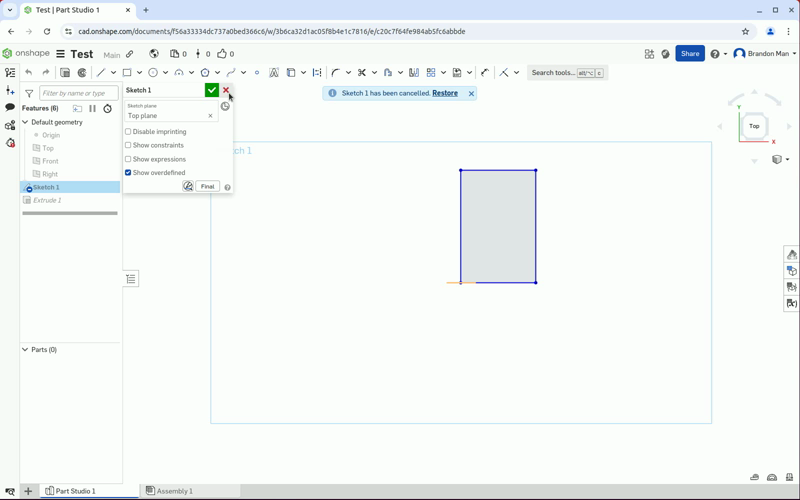
click(229, 92)
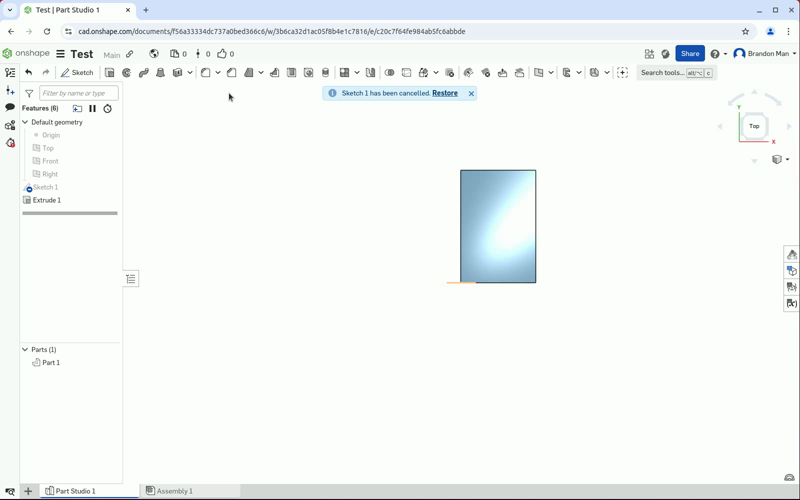
mouse_move(541, 75)
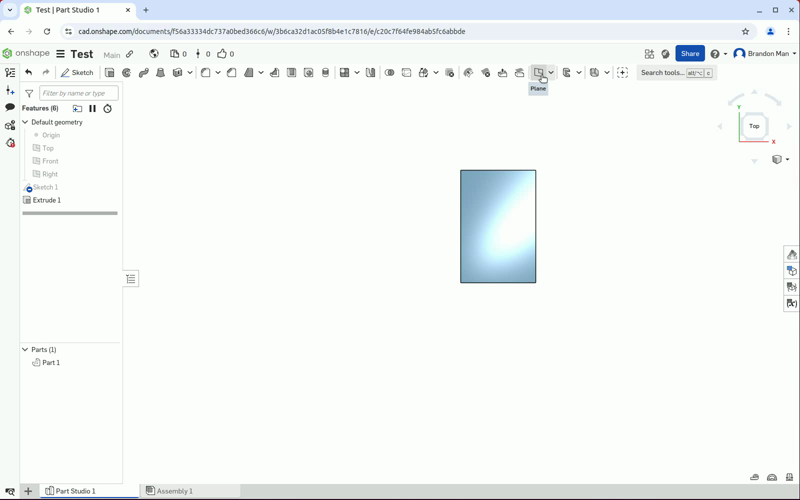
click(541, 75)
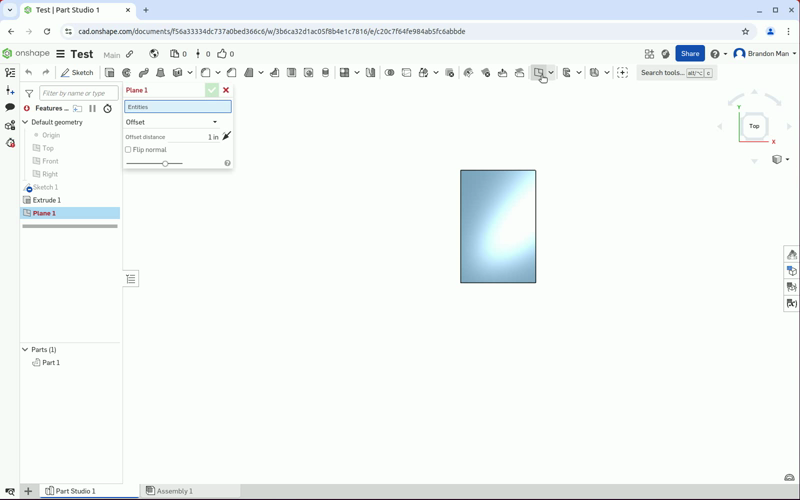
mouse_move(73, 150)
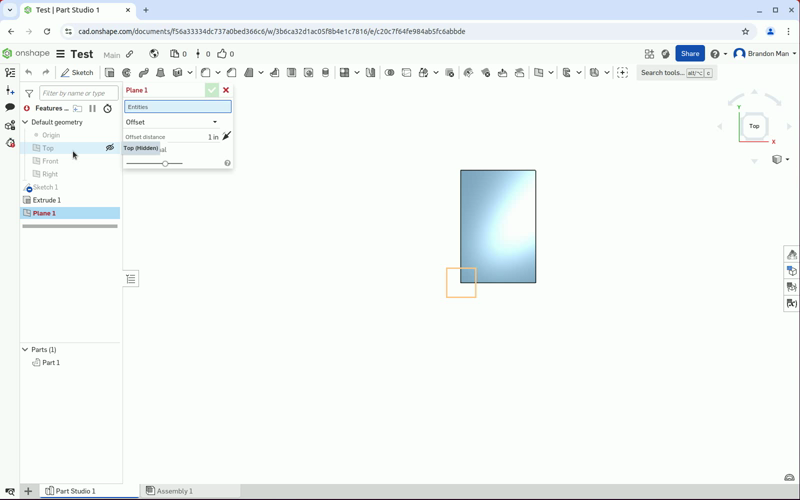
click(73, 150)
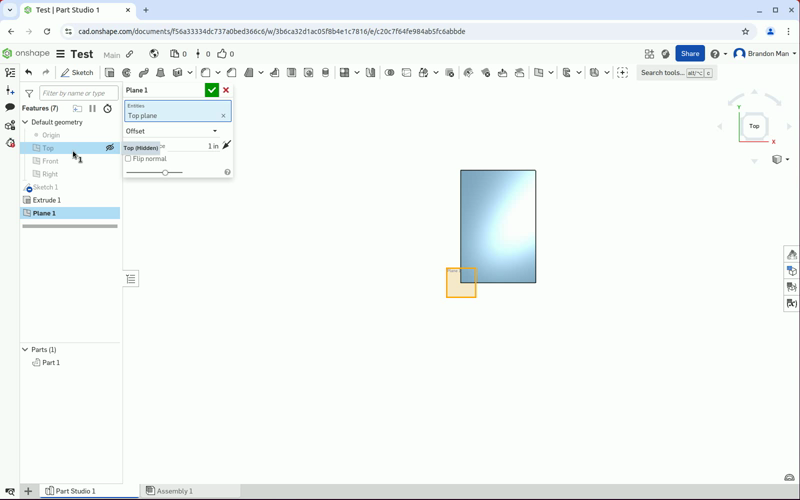
key(tab, 2)
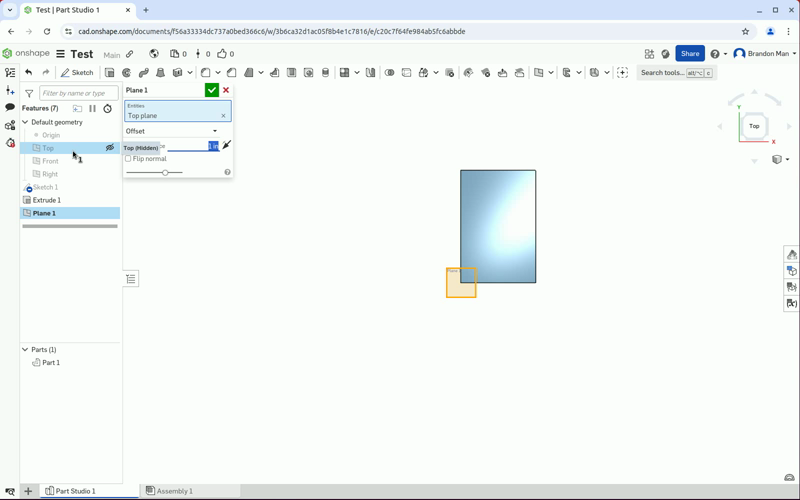
text(9.151)
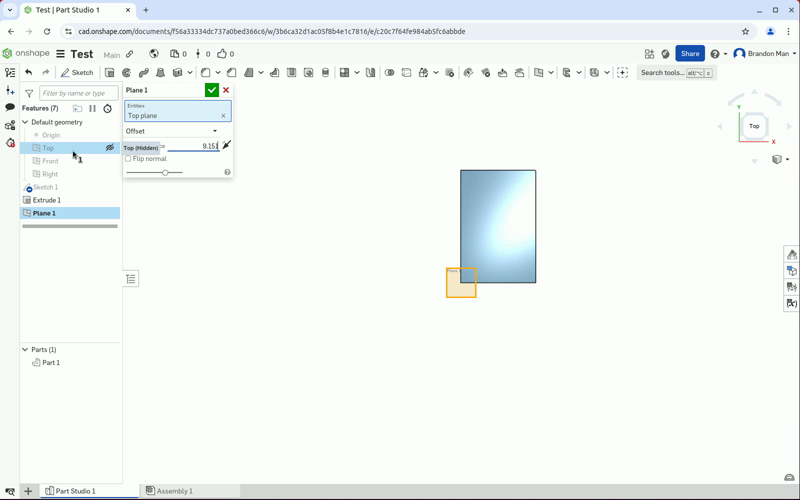
key(enter, 2)
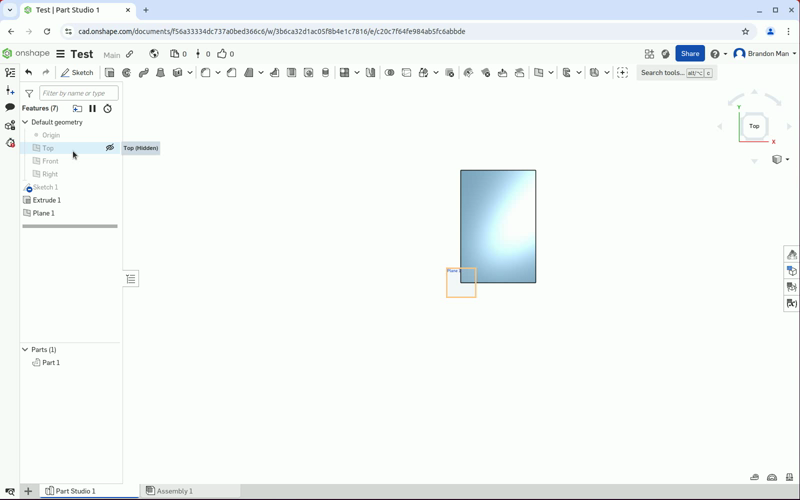
key(shift+s)
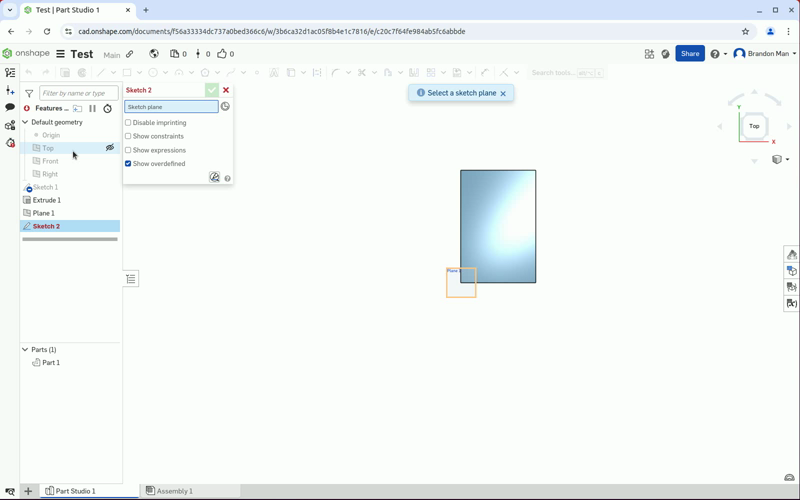
mouse_move(73, 215)
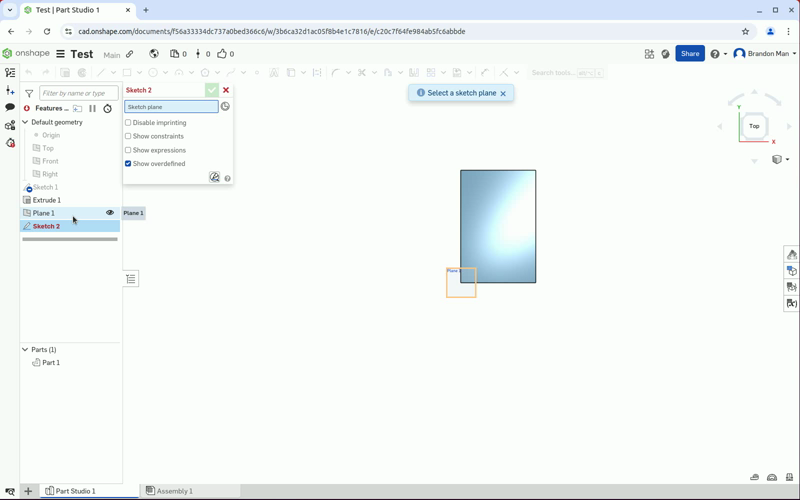
click(73, 215)
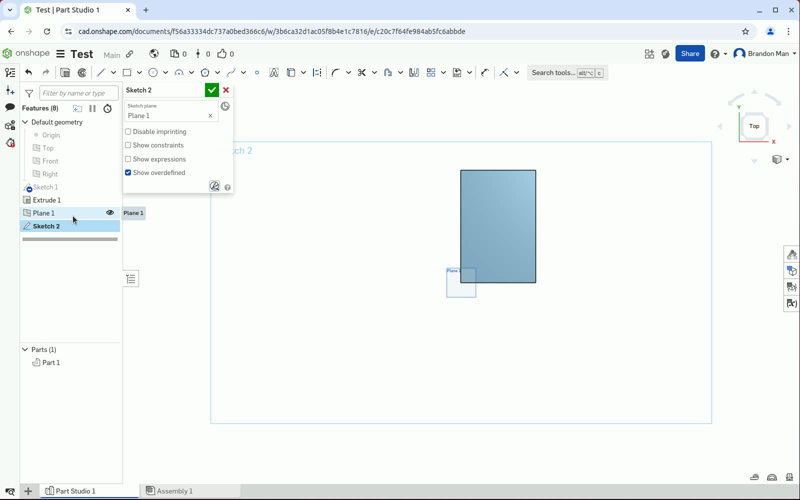
mouse_move(73, 352)
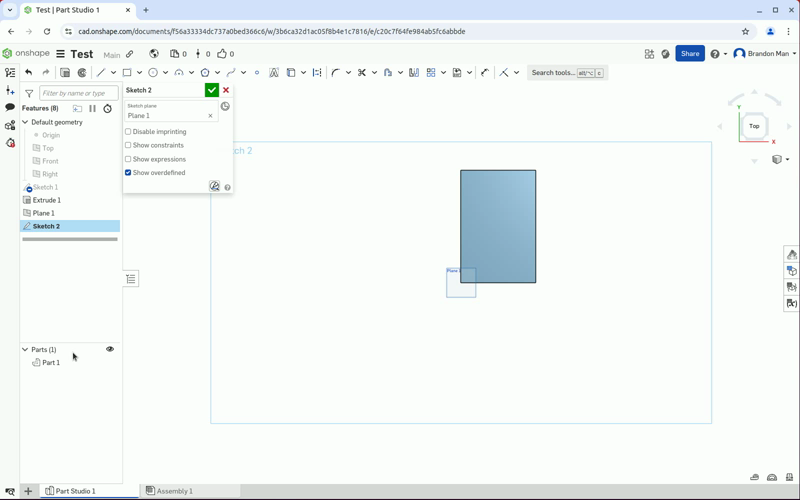
key(y)
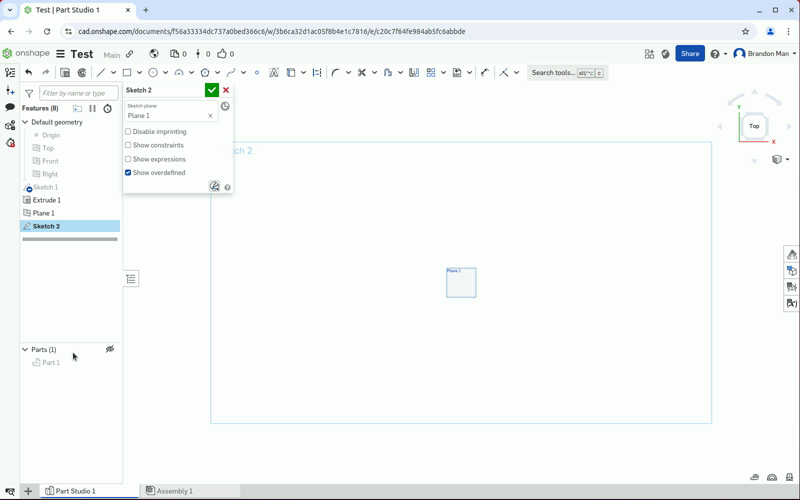
key(l)
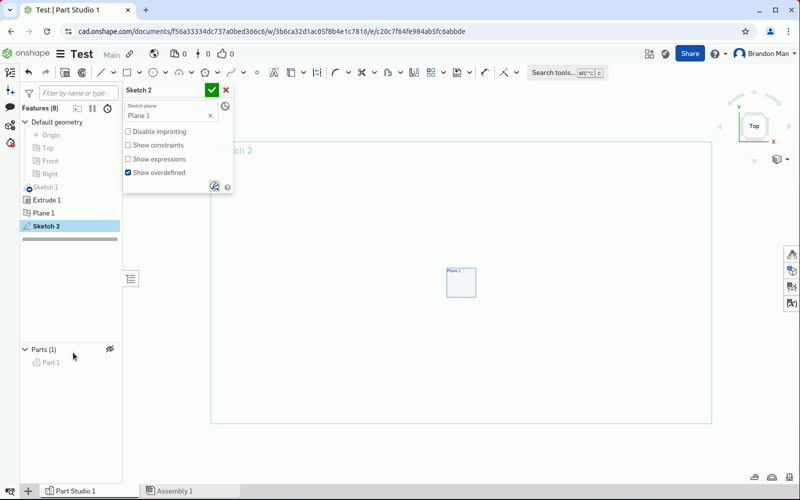
key_down(shift)
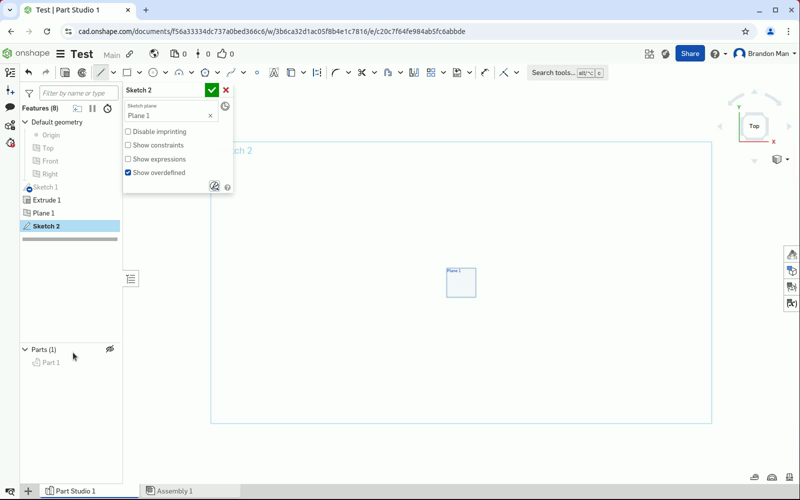
mouse_move(460, 282)
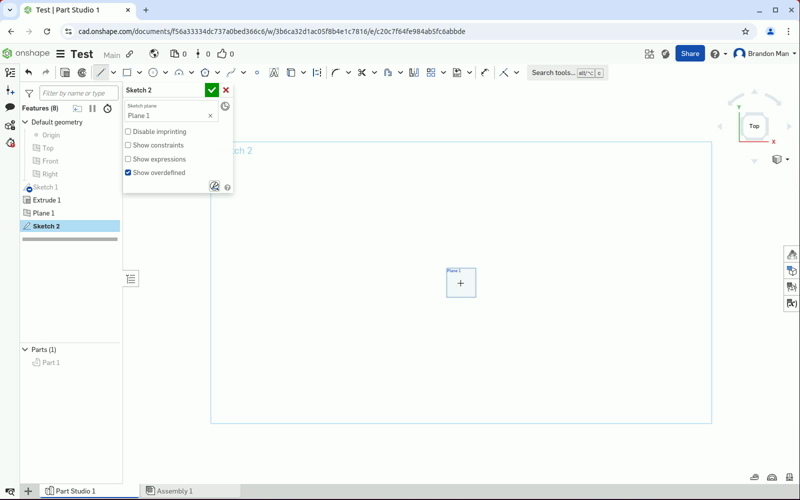
click(460, 282)
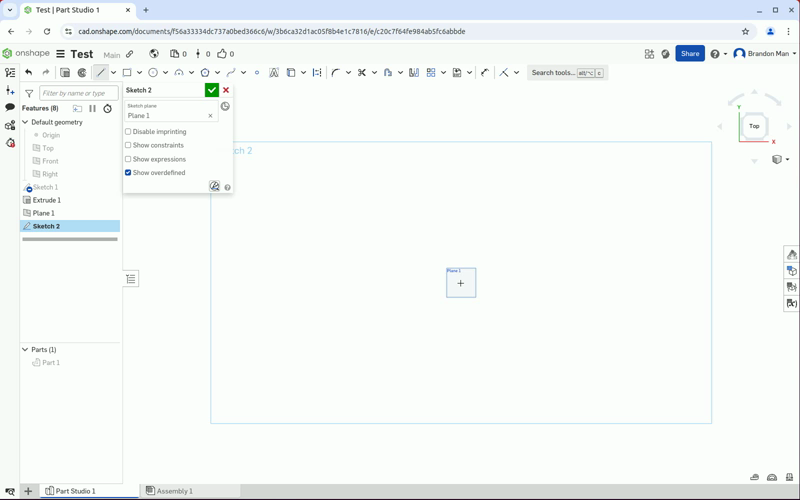
key_up(shift)
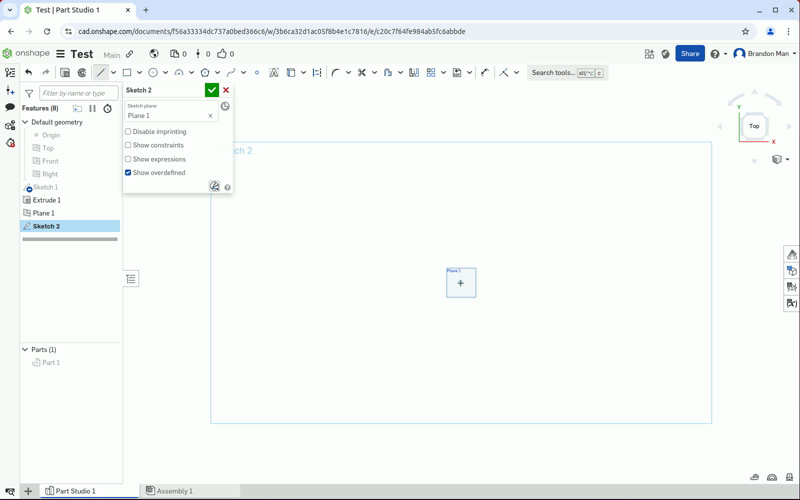
key_down(shift)
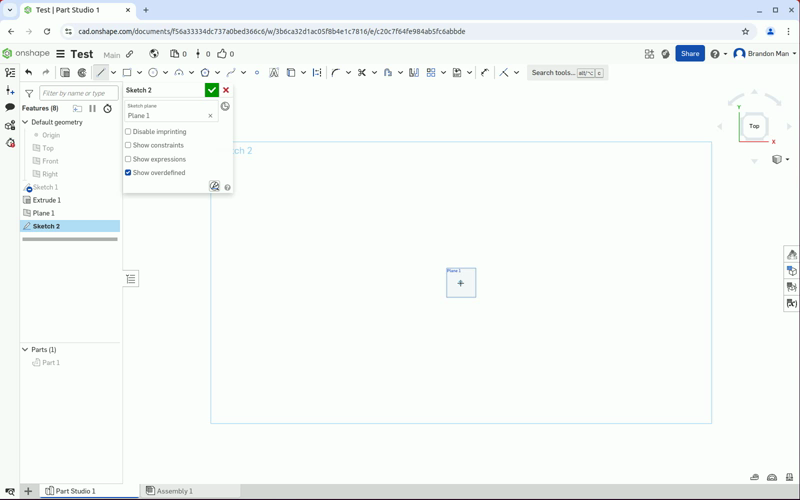
mouse_move(490, 282)
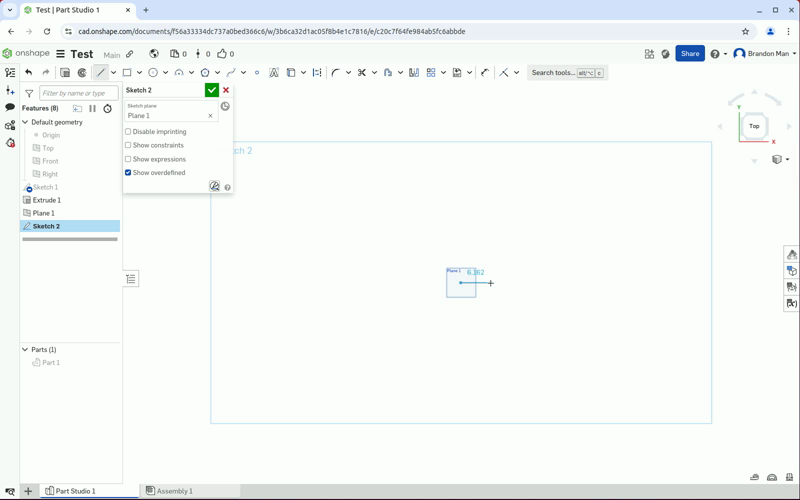
mouse_move(483, 282)
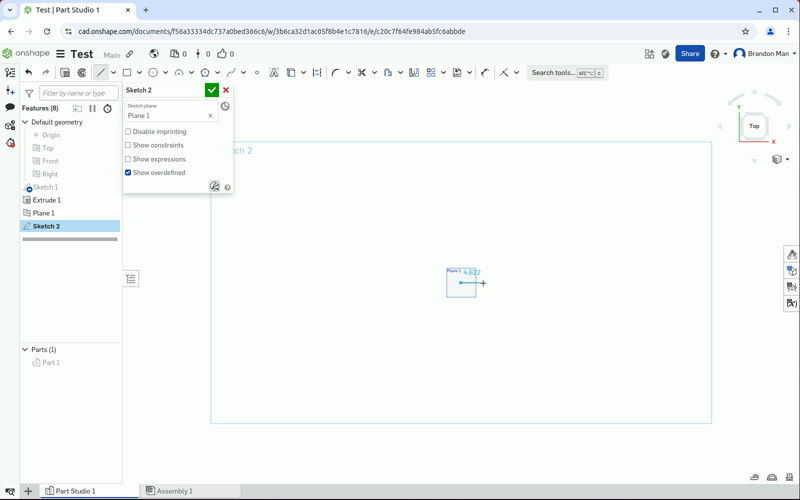
click(483, 282)
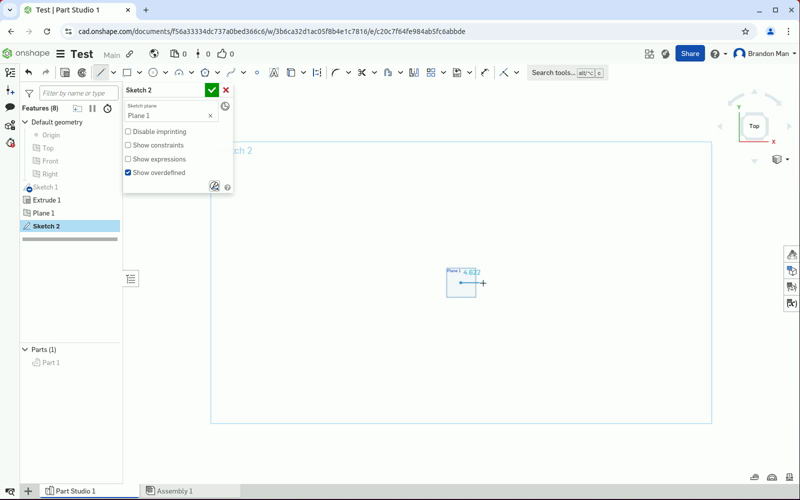
key_up(shift)
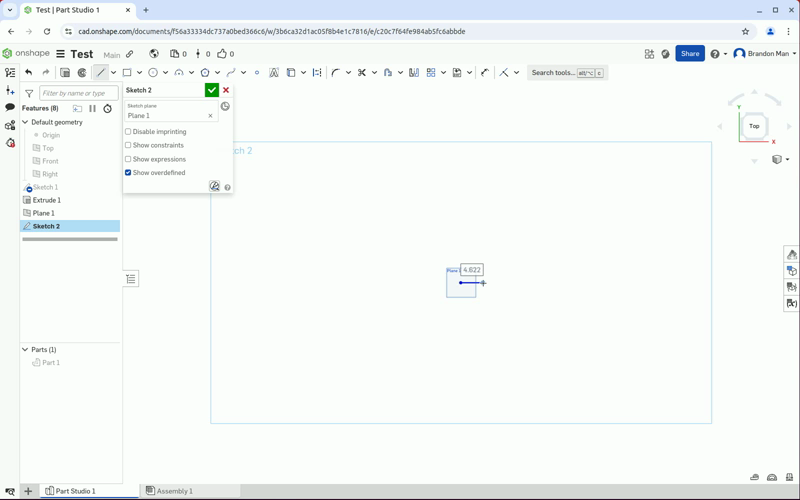
key_down(shift)
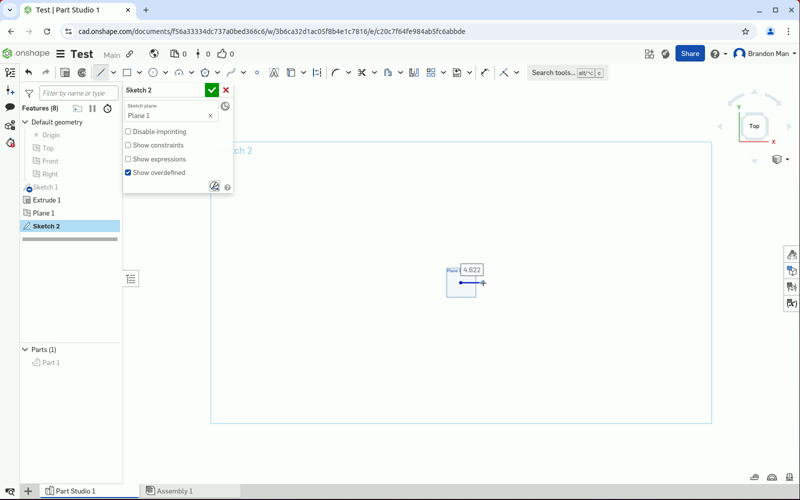
mouse_move(483, 170)
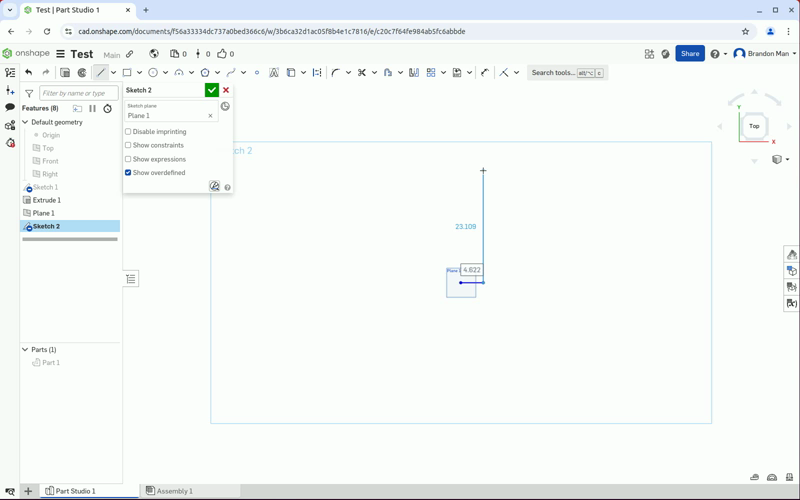
click(483, 170)
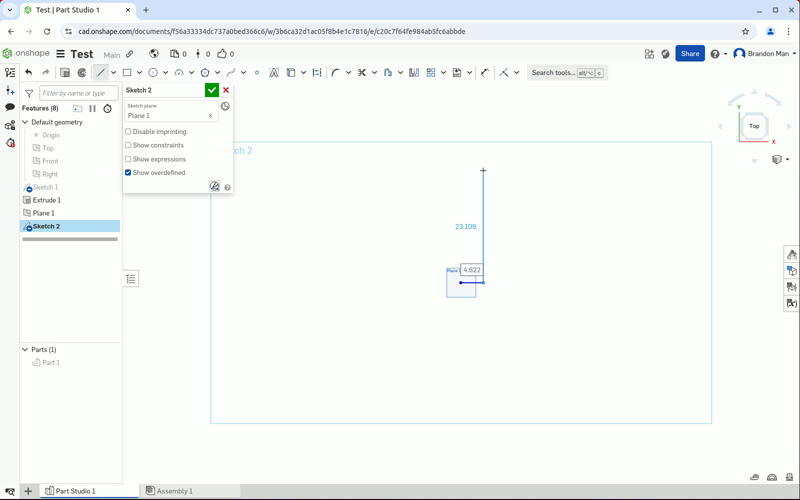
key_up(shift)
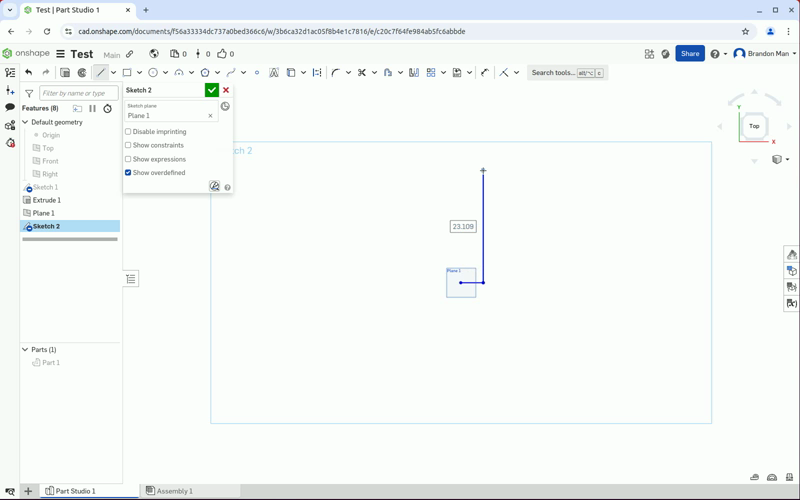
key_down(shift)
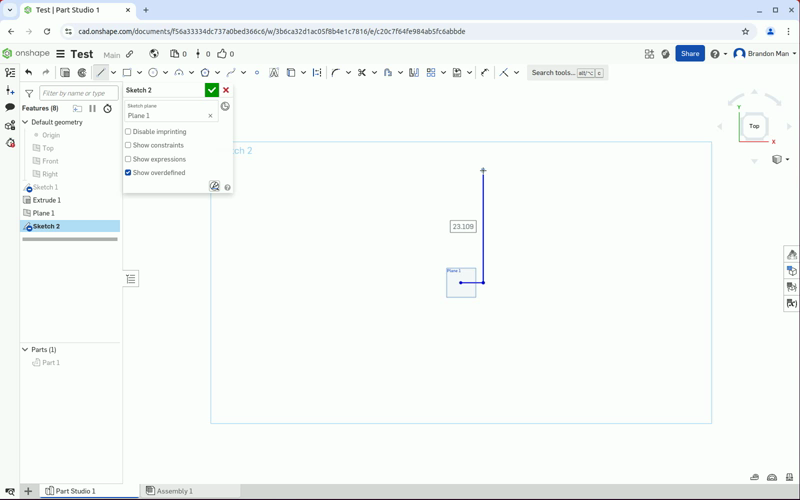
mouse_move(513, 170)
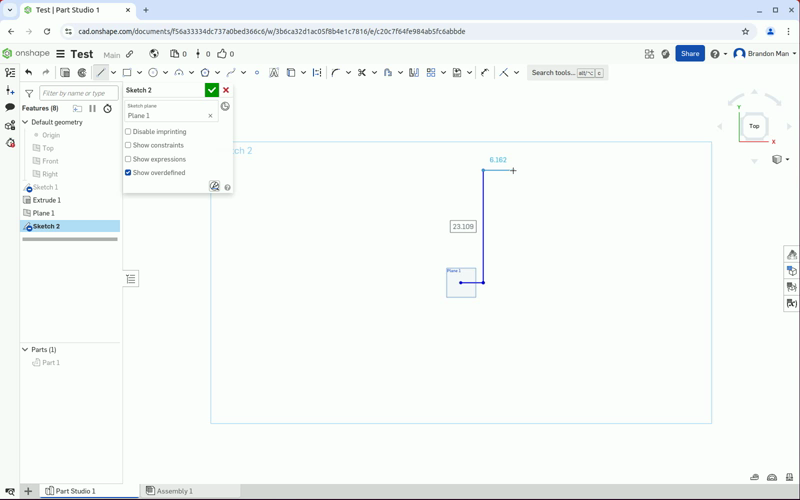
mouse_move(460, 170)
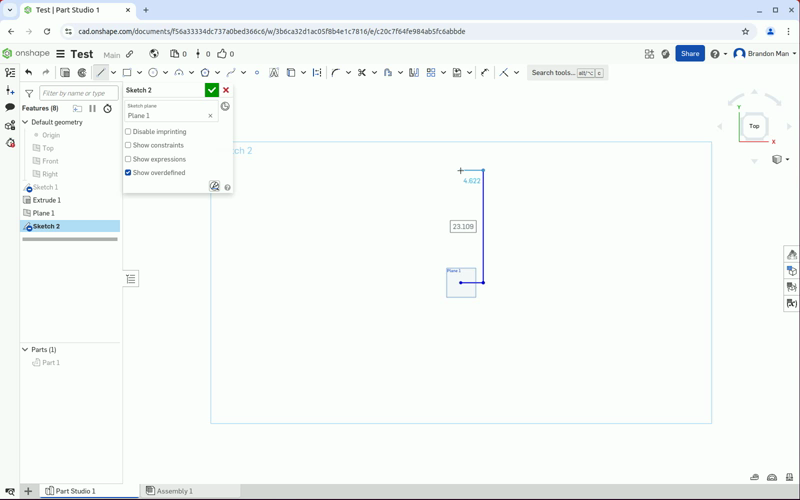
click(460, 170)
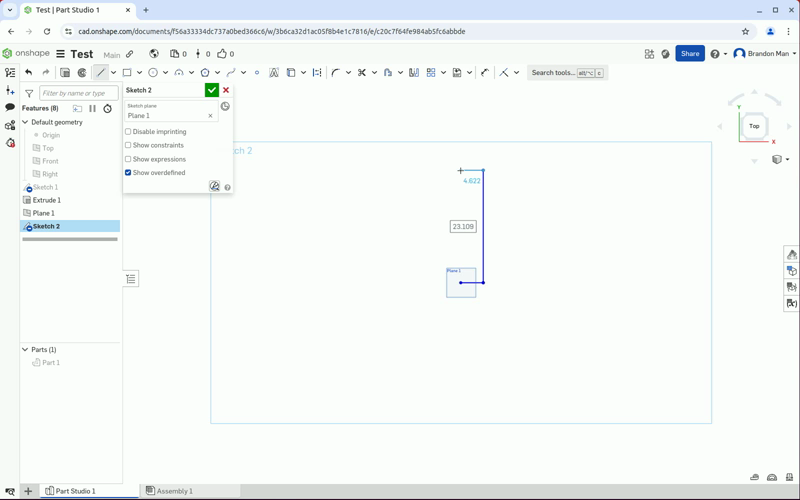
key_up(shift)
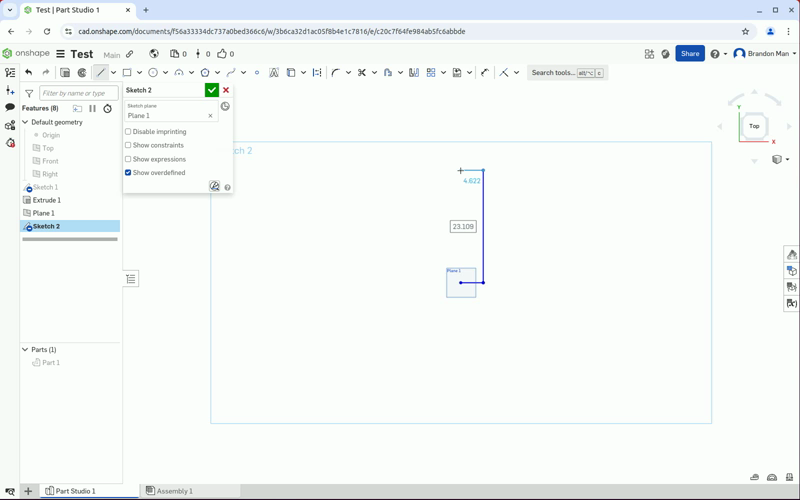
key_down(shift)
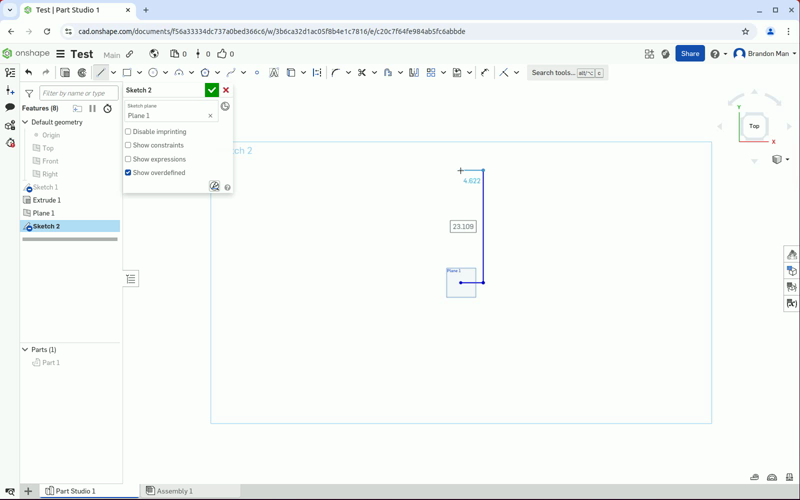
mouse_move(460, 282)
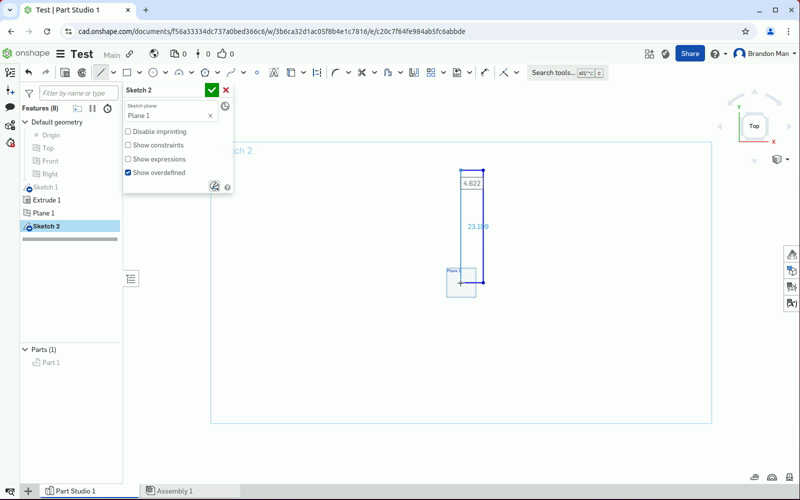
key_up(shift)
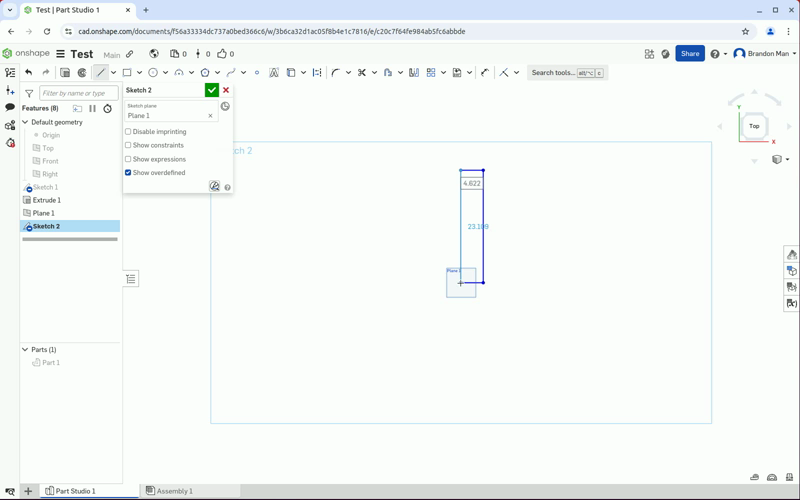
click(460, 282)
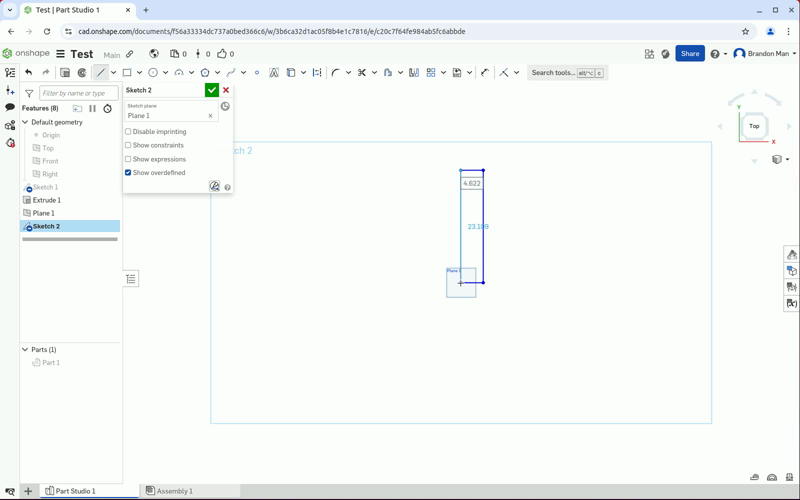
key(esc)
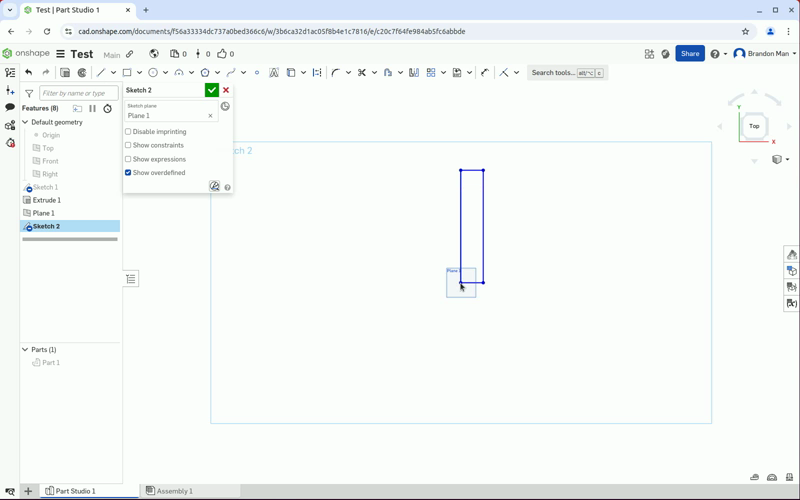
mouse_move(464, 238)
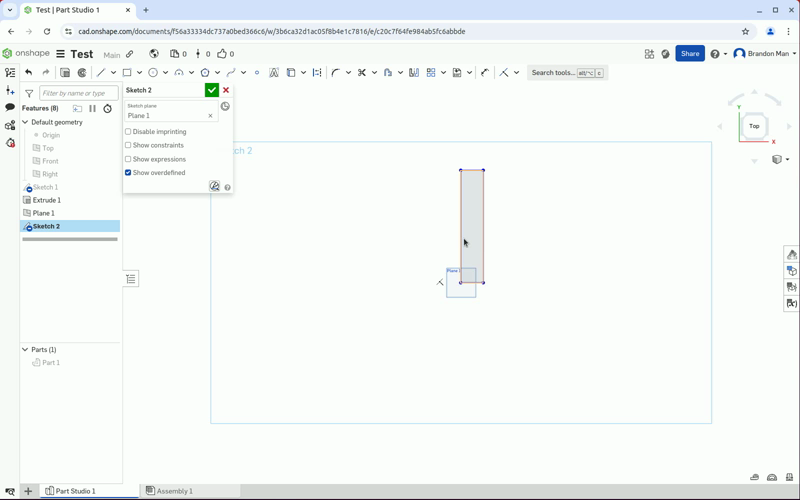
click(464, 238)
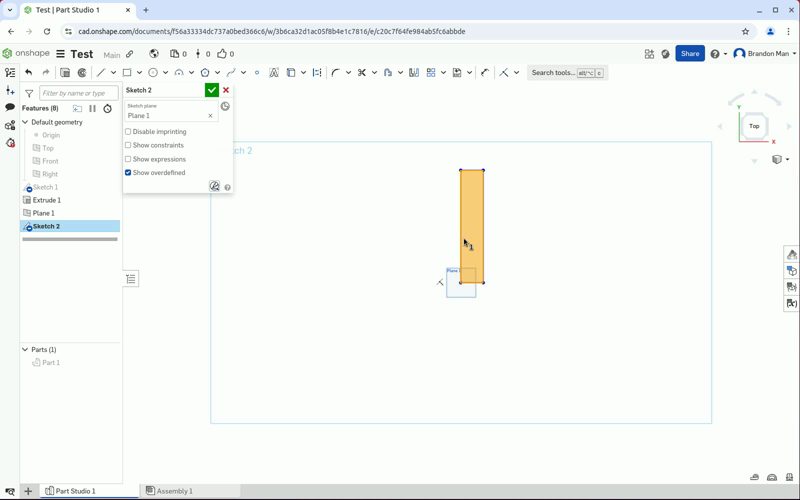
mouse_move(73, 352)
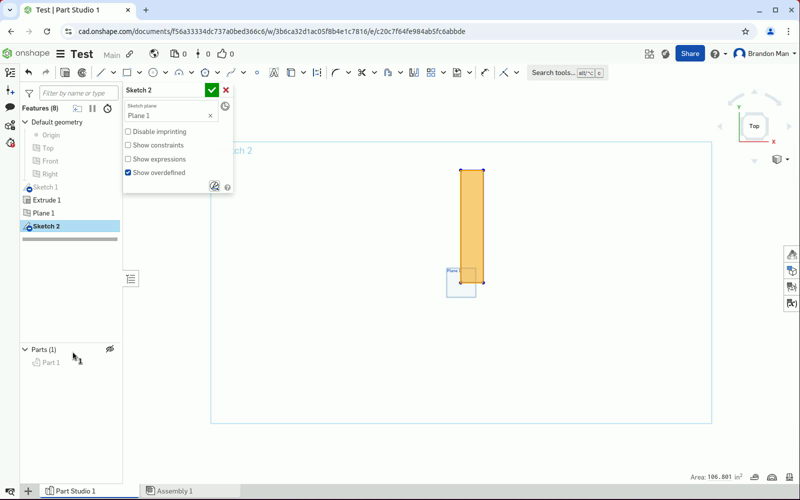
key(shift+y)
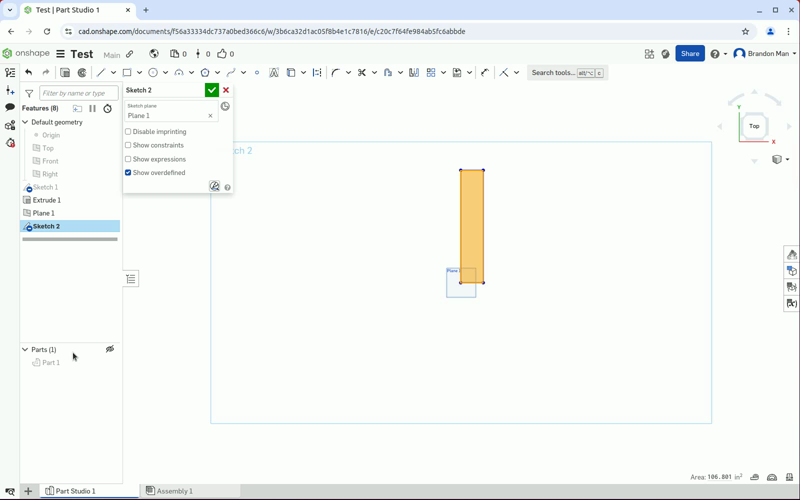
key(shift+e)
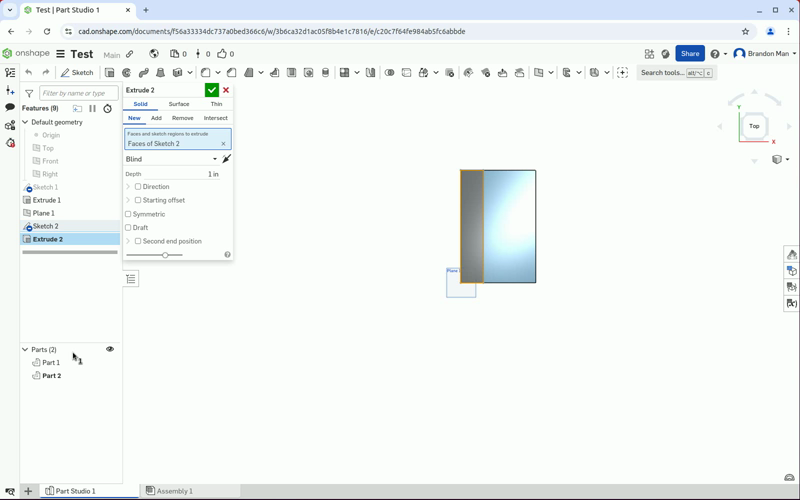
mouse_move(143, 106)
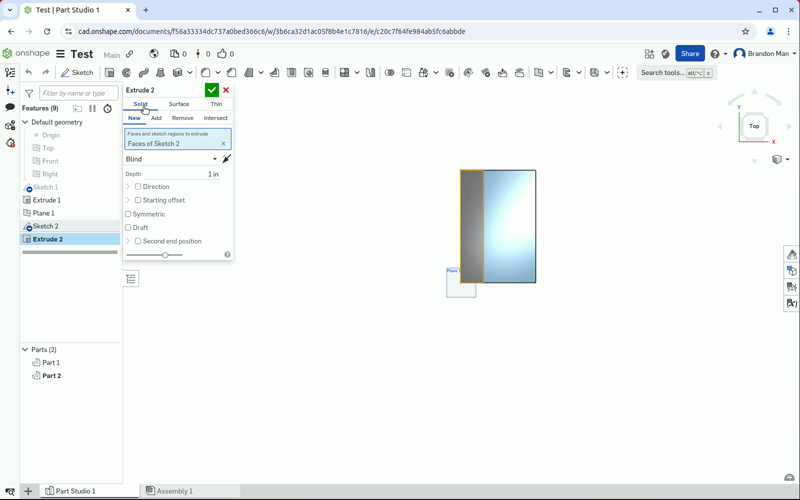
click(143, 106)
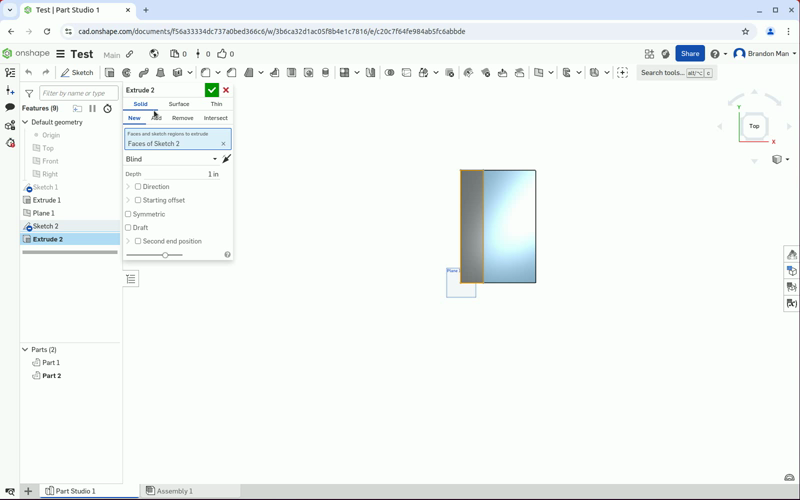
mouse_move(186, 120)
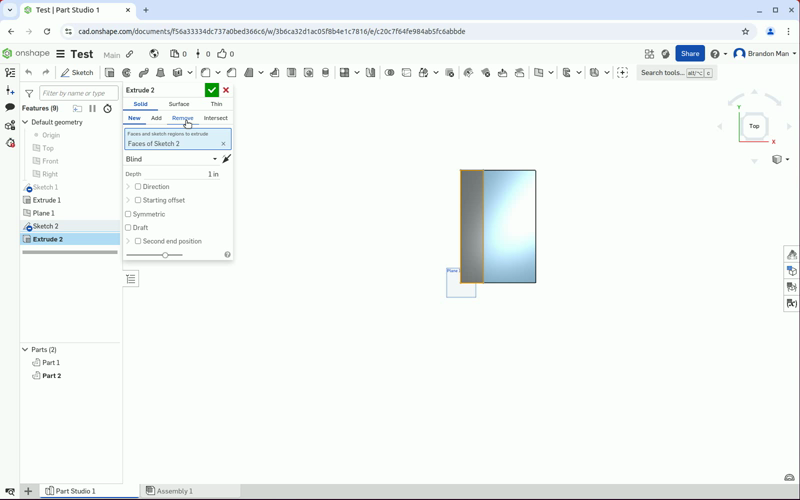
click(186, 120)
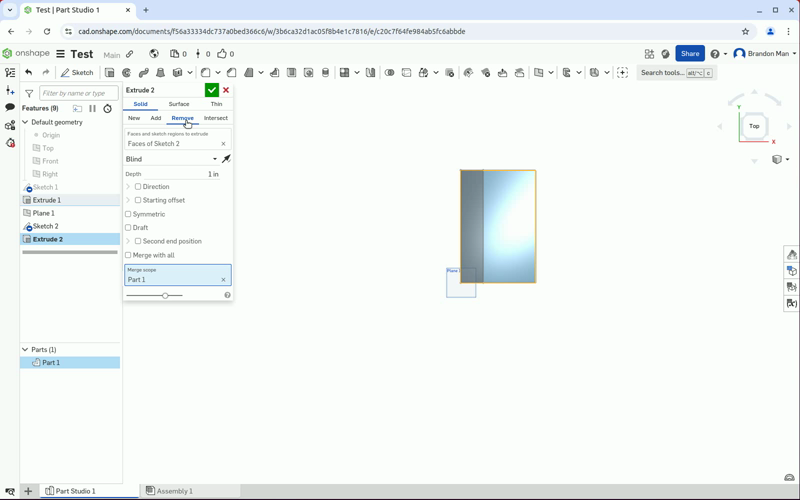
key(tab, 4)
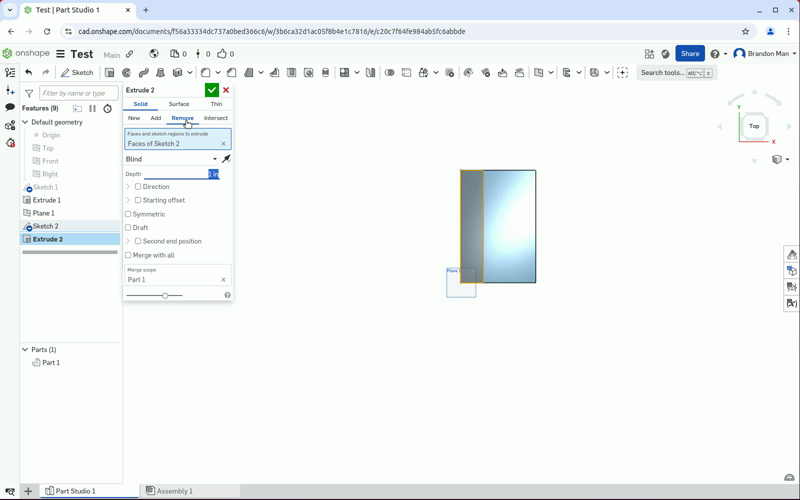
text(4.574)
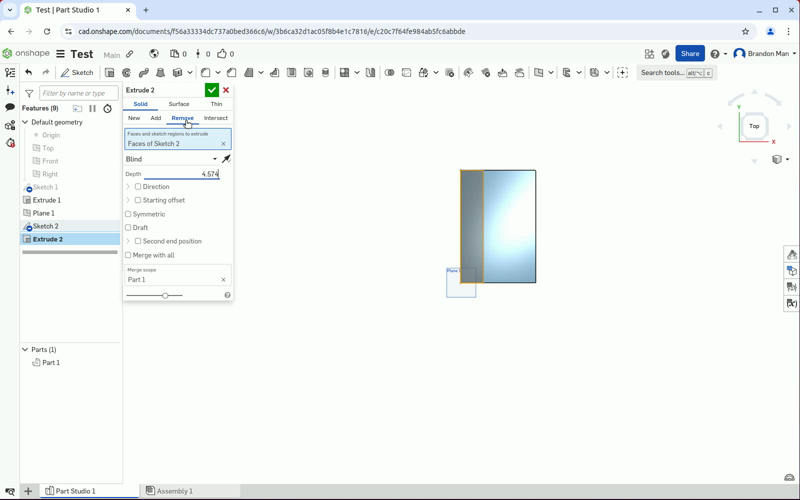
key(tab, 6)
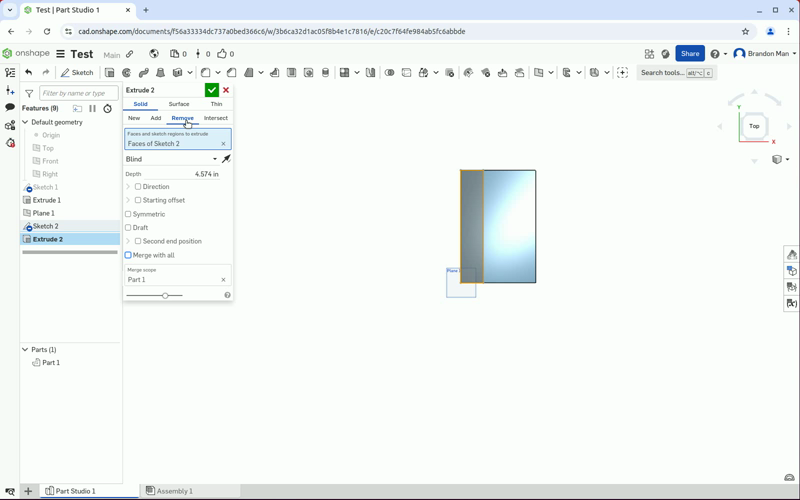
key(space)
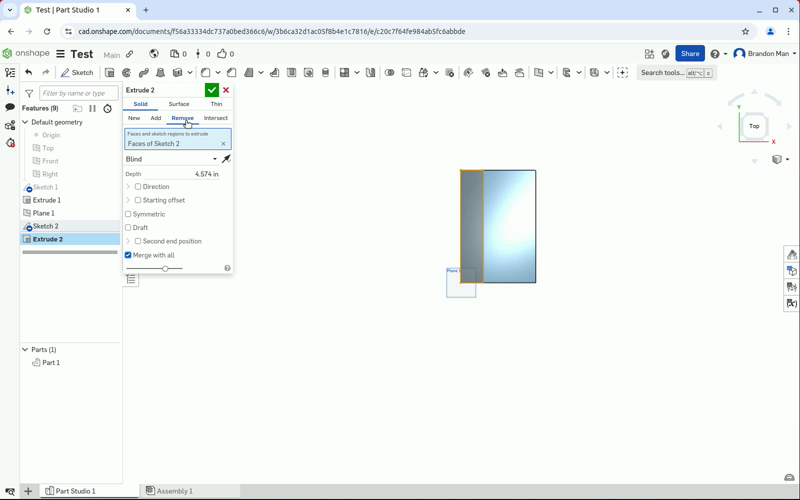
key(enter)
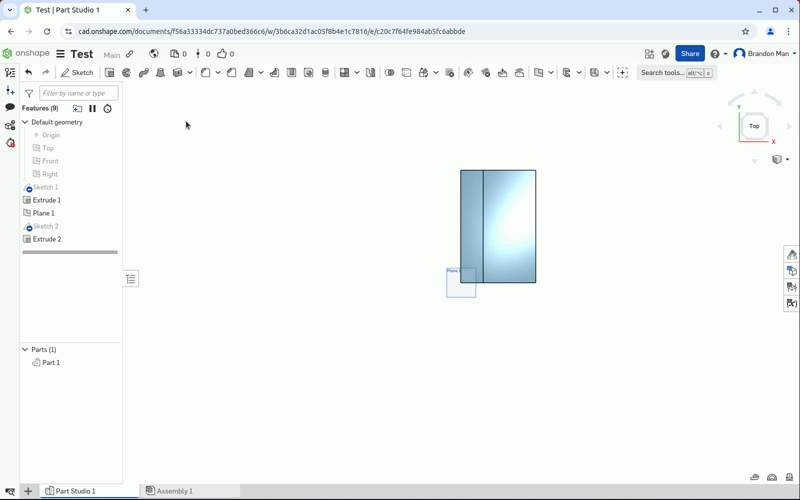
key(shift+h)
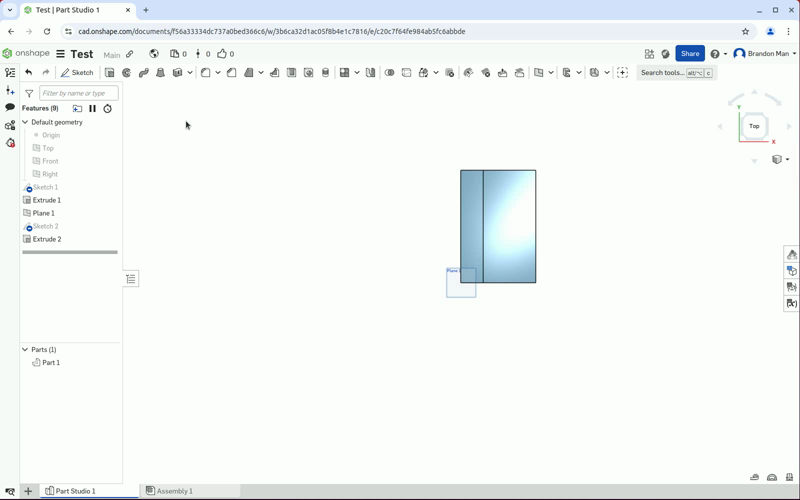
key(shift+h)
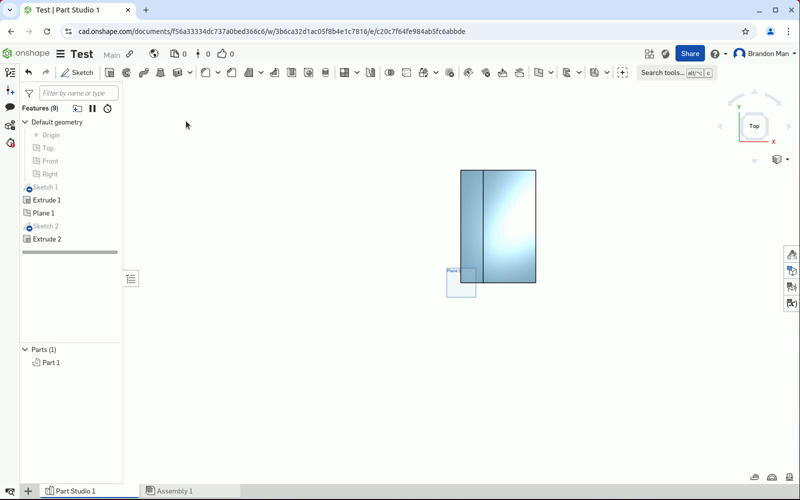
mouse_move(73, 189)
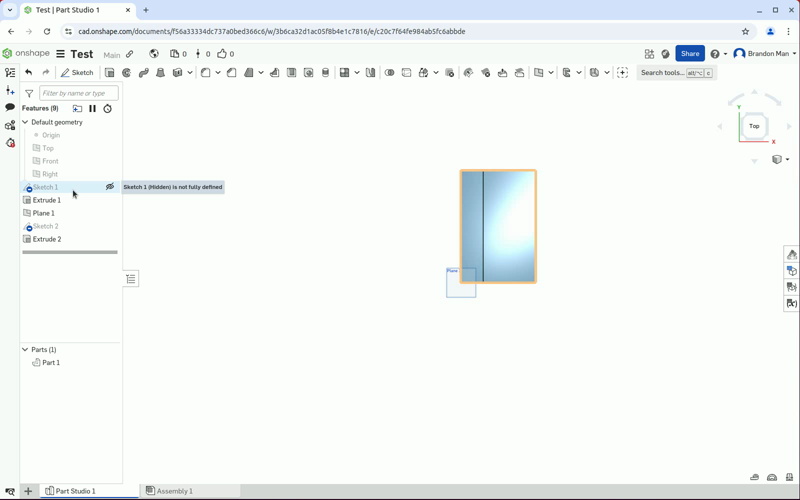
click(73, 189)
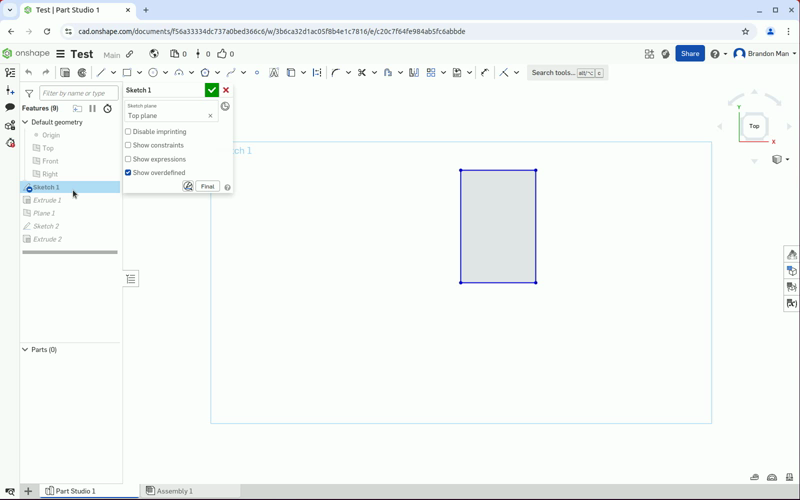
mouse_move(229, 92)
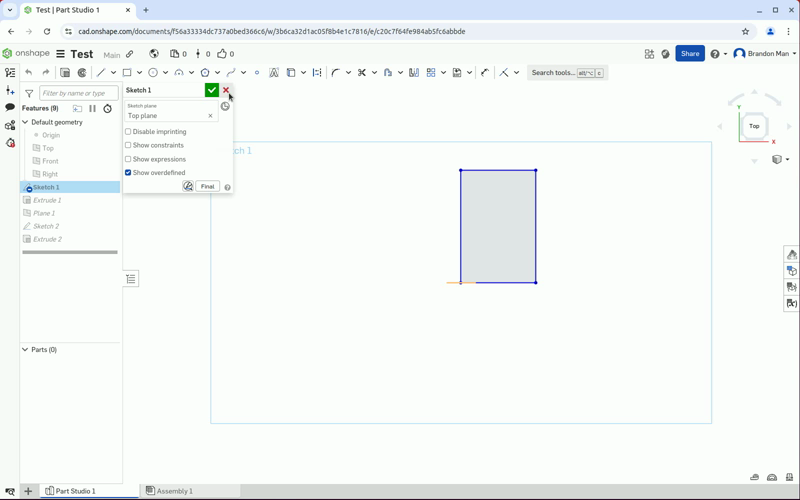
click(229, 92)
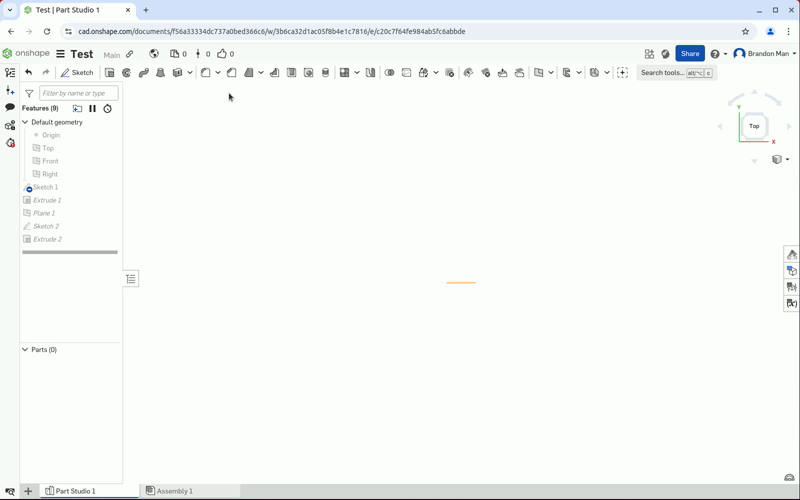
key(shift+s)
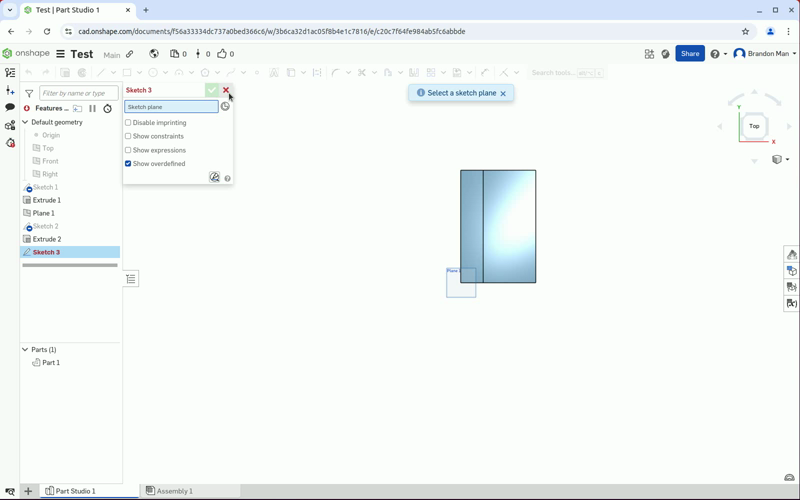
mouse_move(73, 215)
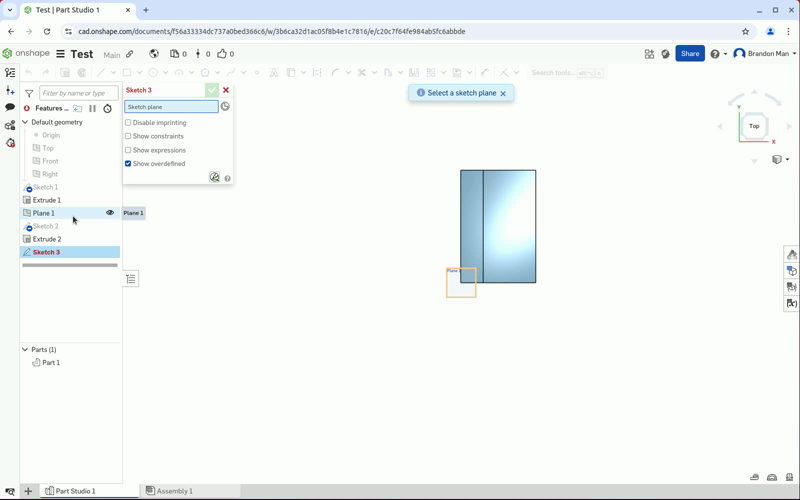
click(73, 215)
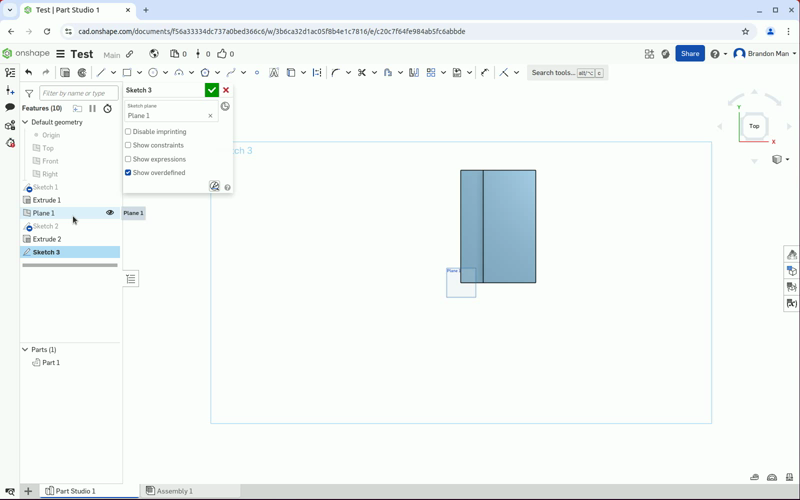
mouse_move(73, 352)
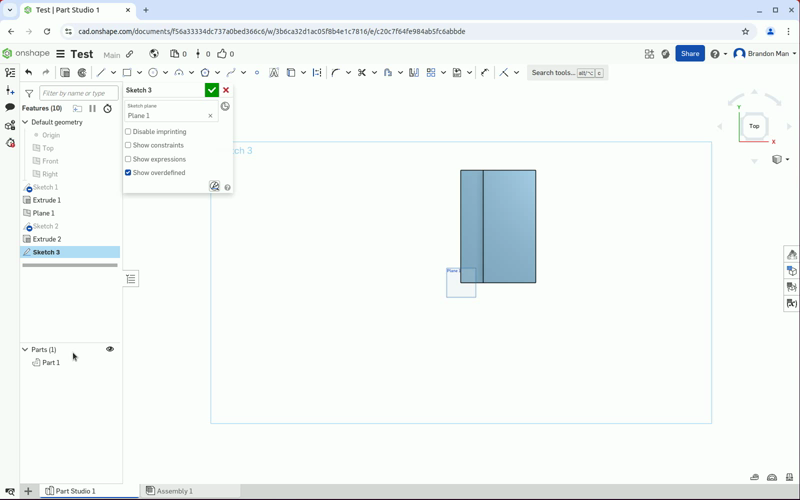
key(y)
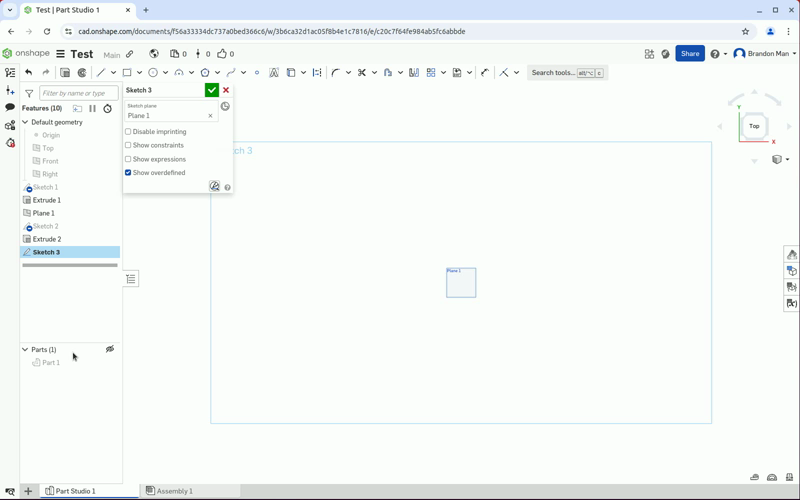
key(c)
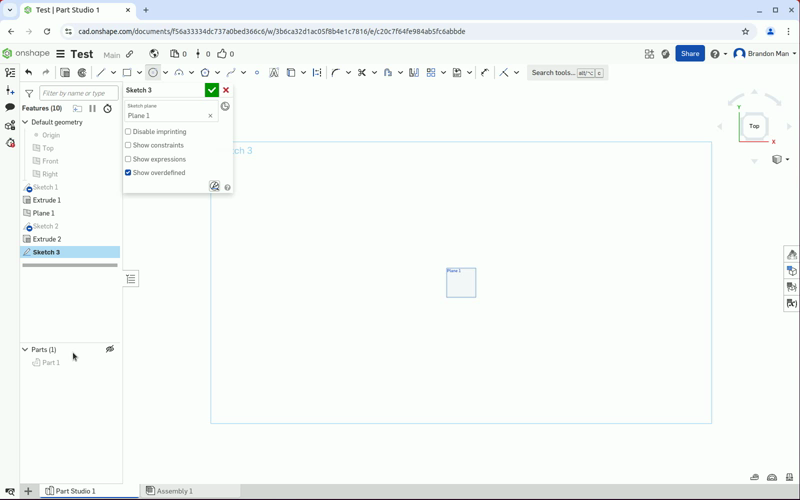
key_down(shift)
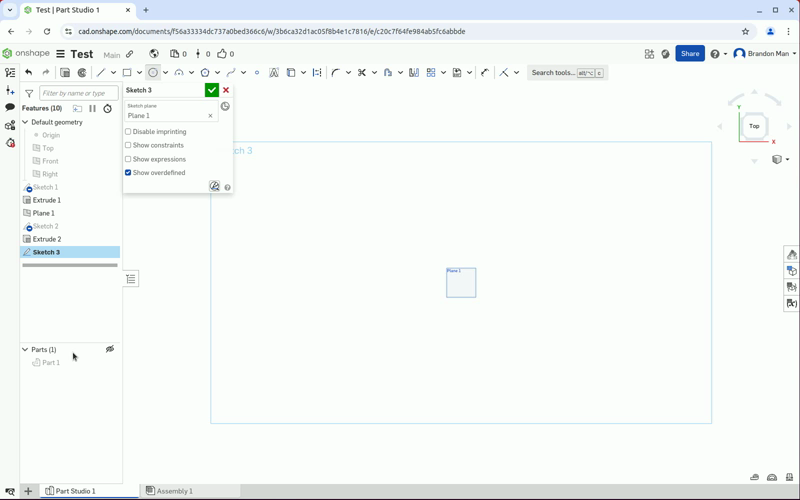
mouse_move(510, 226)
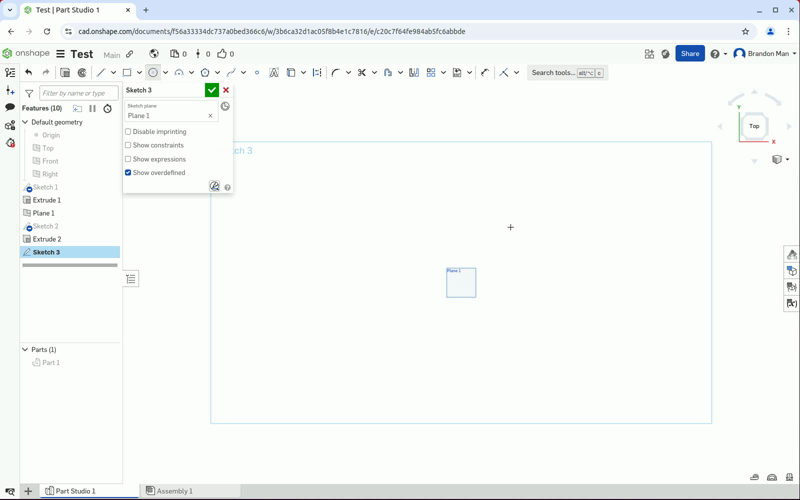
click(510, 226)
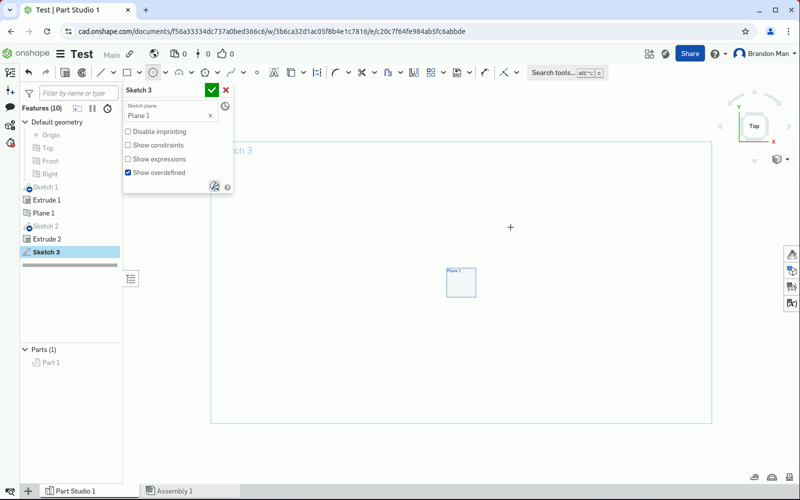
key_up(shift)
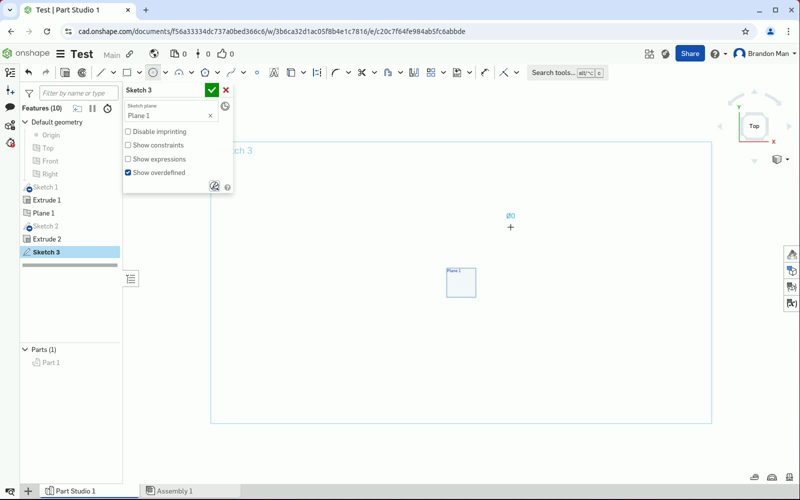
mouse_move(526, 226)
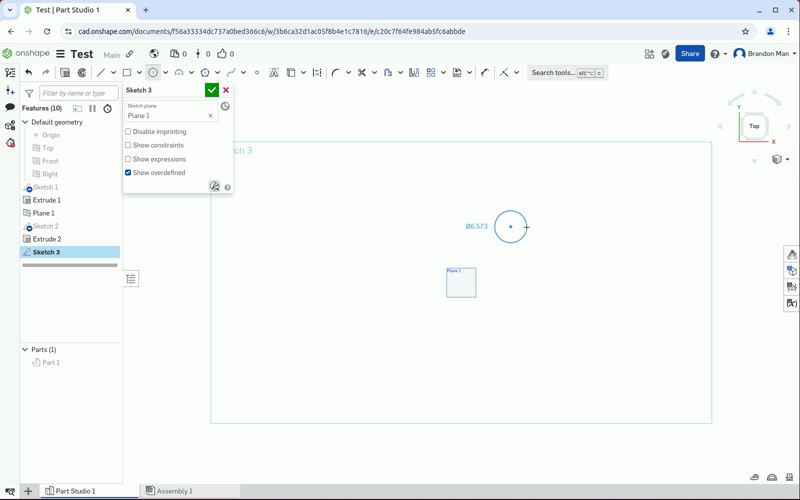
click(526, 226)
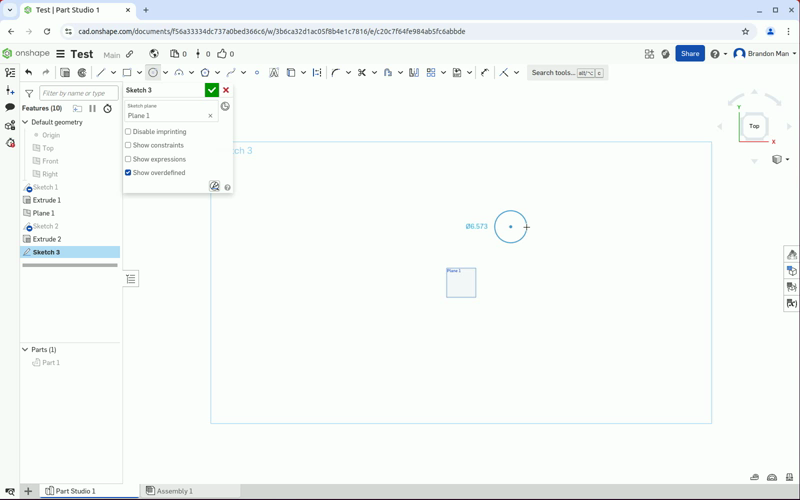
key(esc)
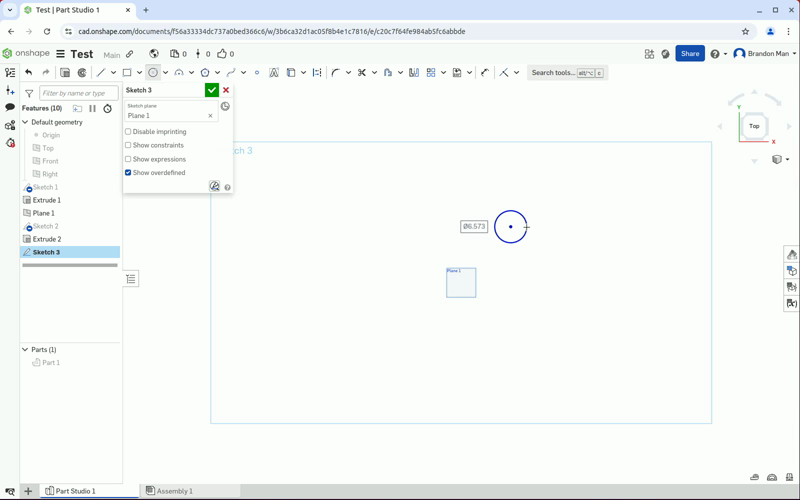
mouse_move(504, 222)
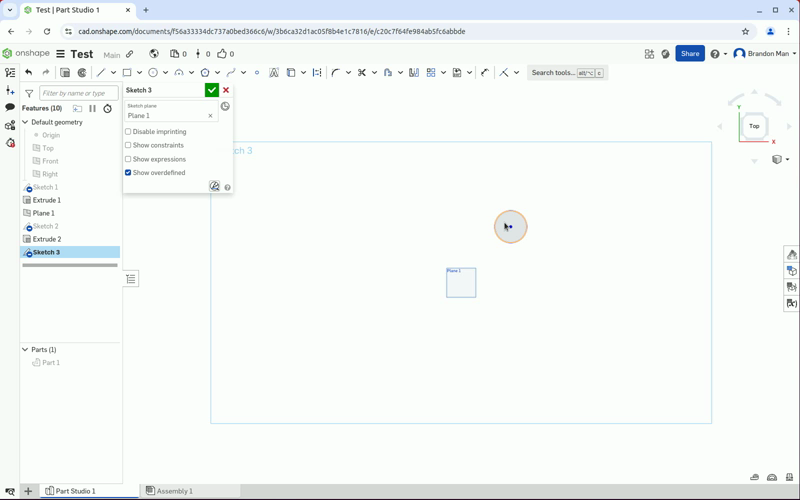
scroll(6)
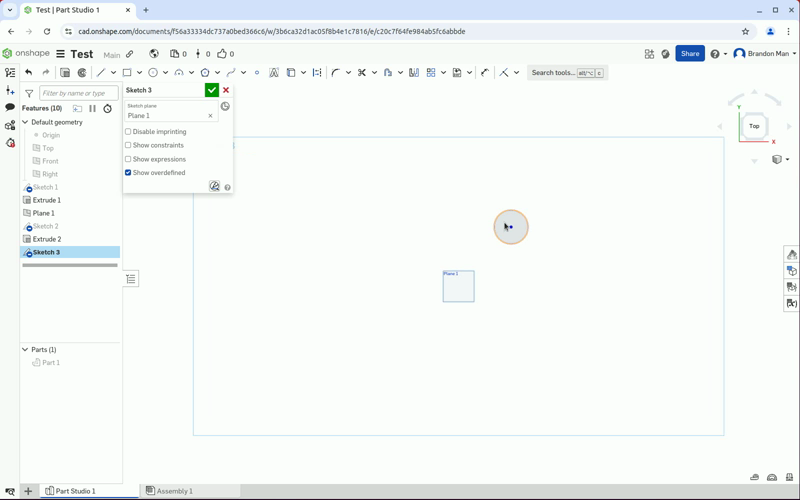
scroll(6)
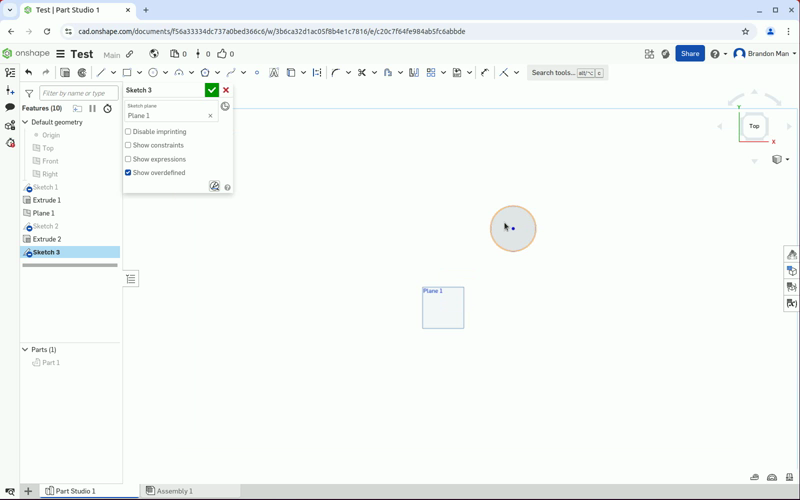
scroll(6)
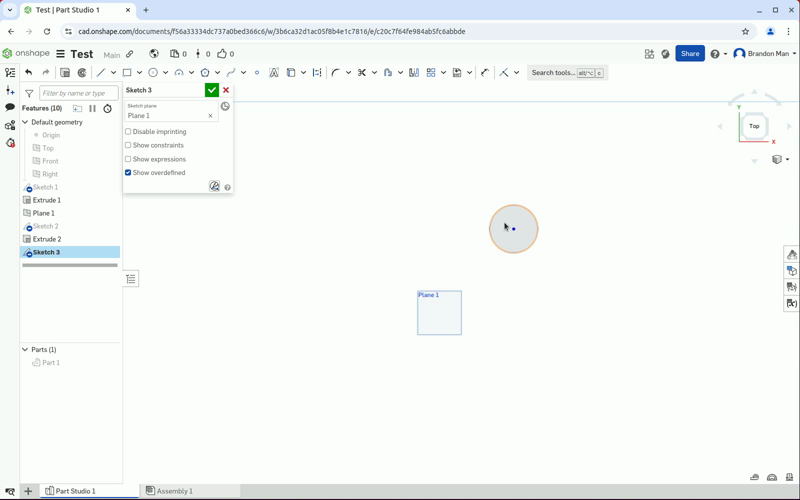
scroll(6)
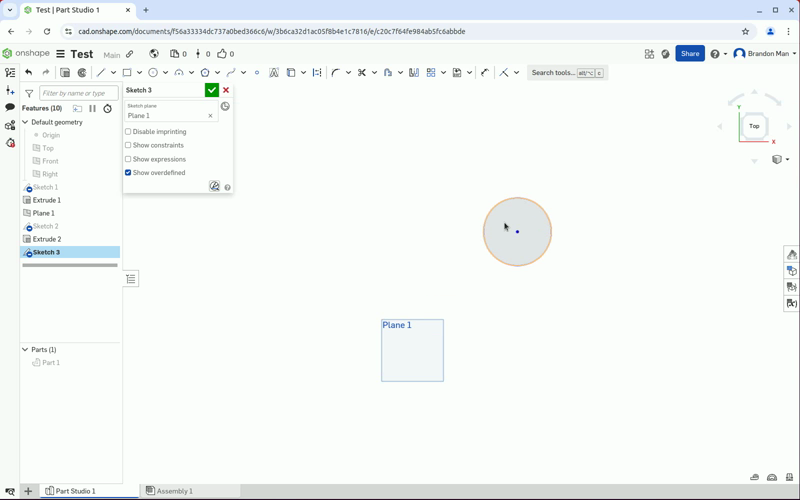
scroll(6)
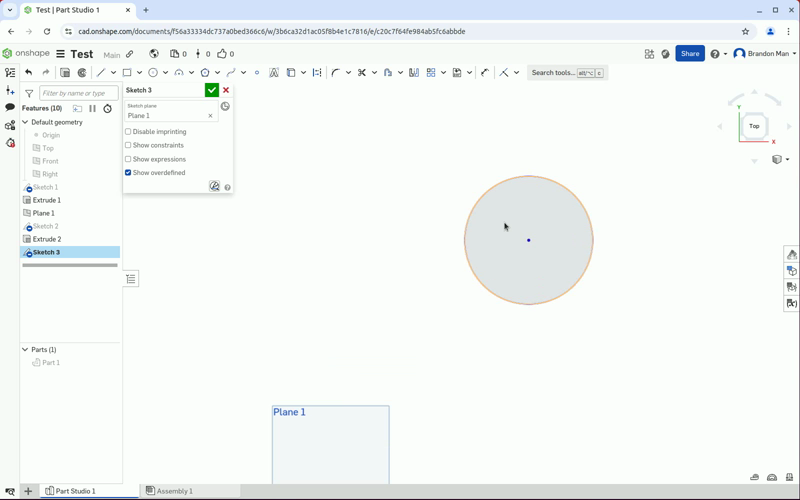
scroll(6)
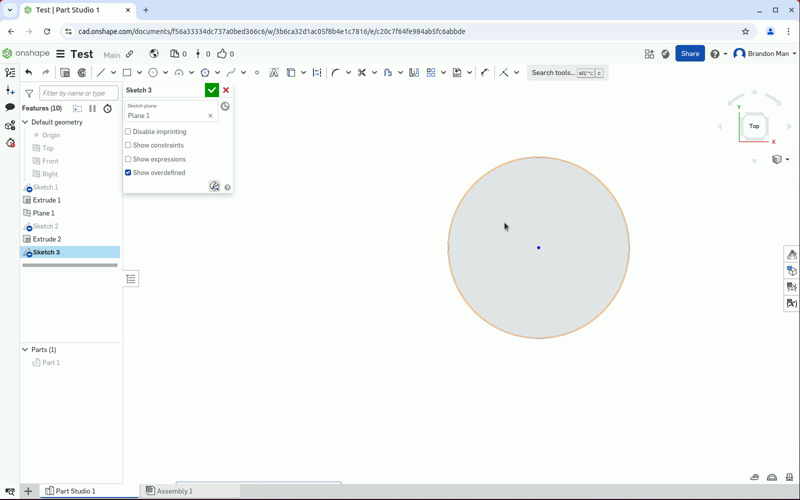
scroll(6)
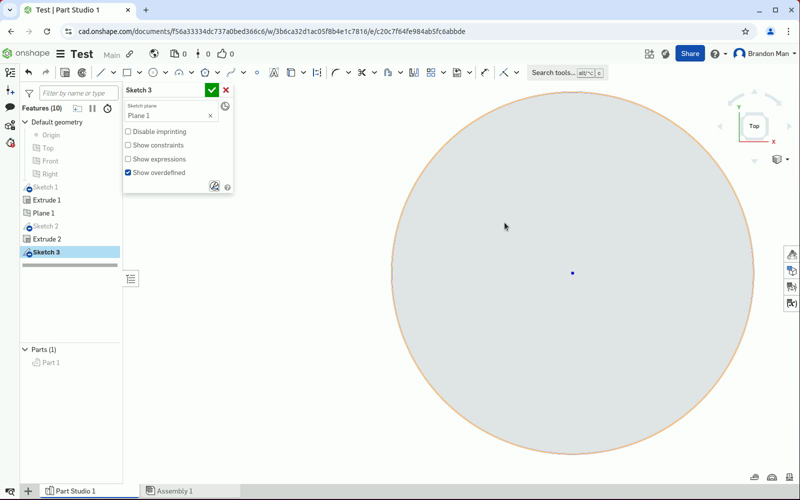
click(504, 222)
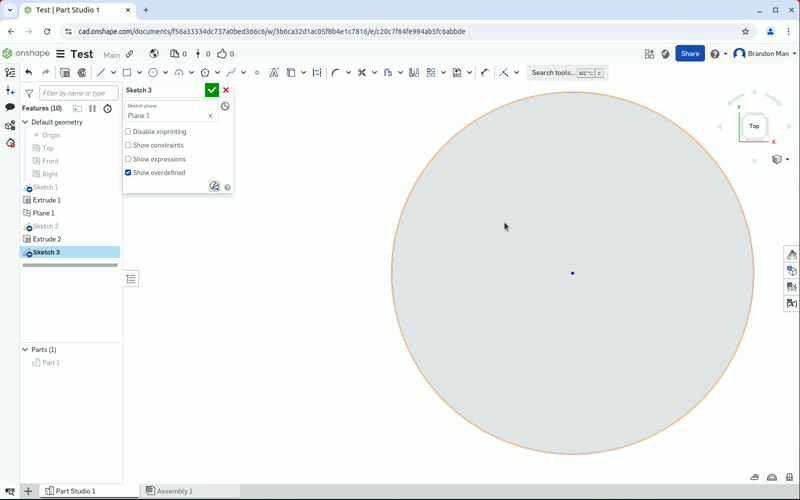
scroll(-6)
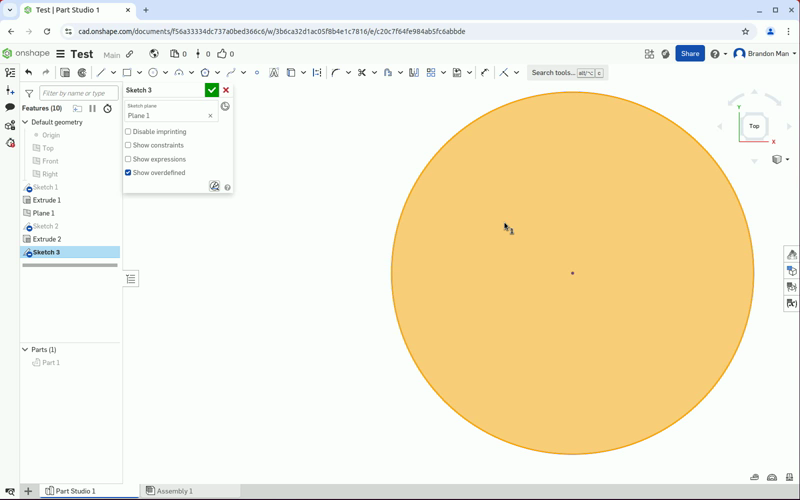
scroll(-6)
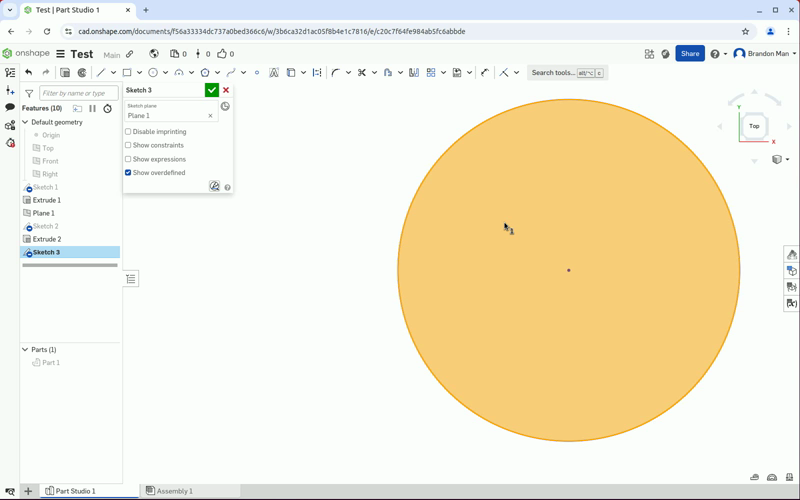
scroll(-6)
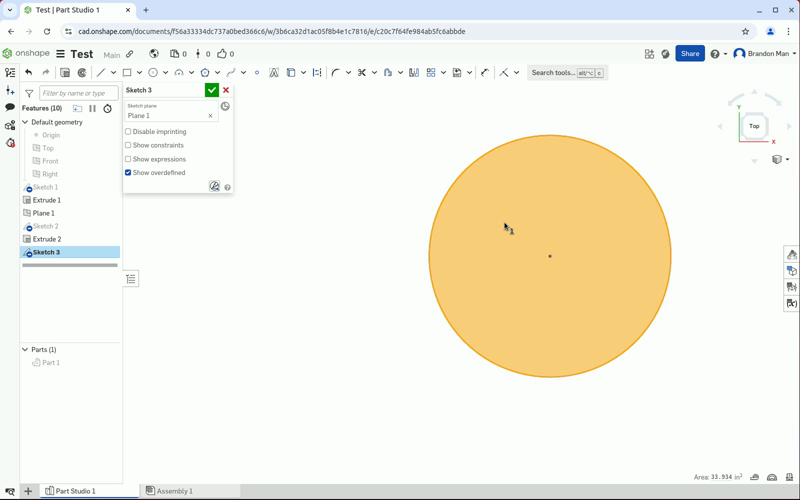
scroll(-6)
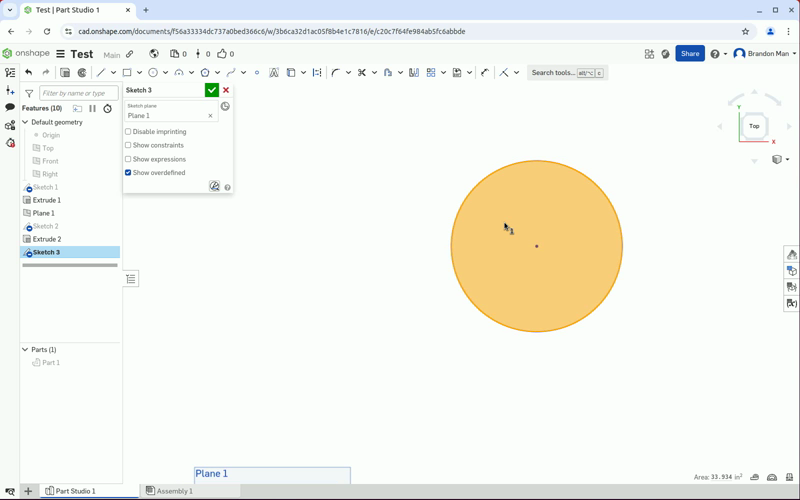
scroll(-6)
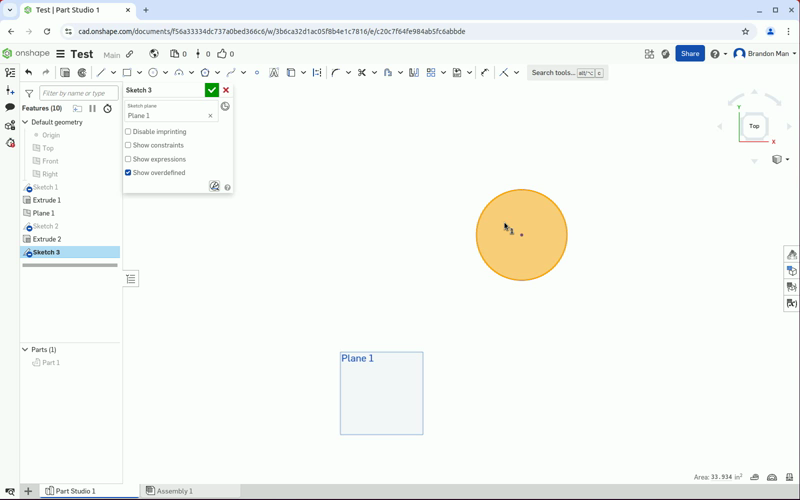
scroll(-6)
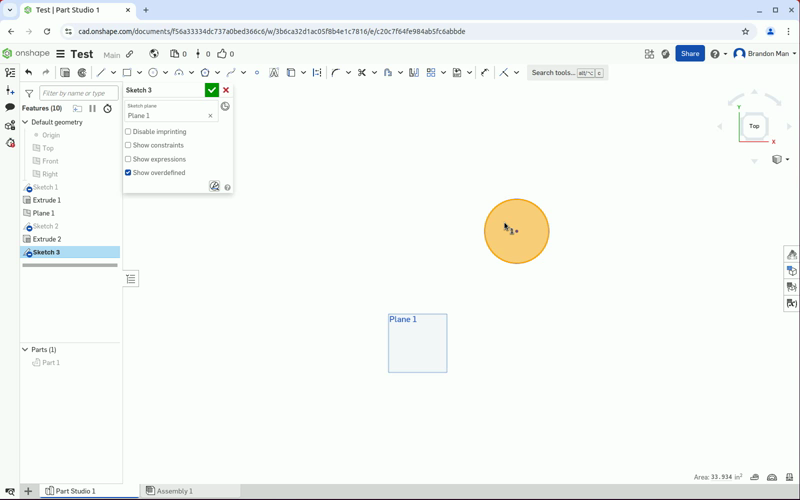
scroll(-6)
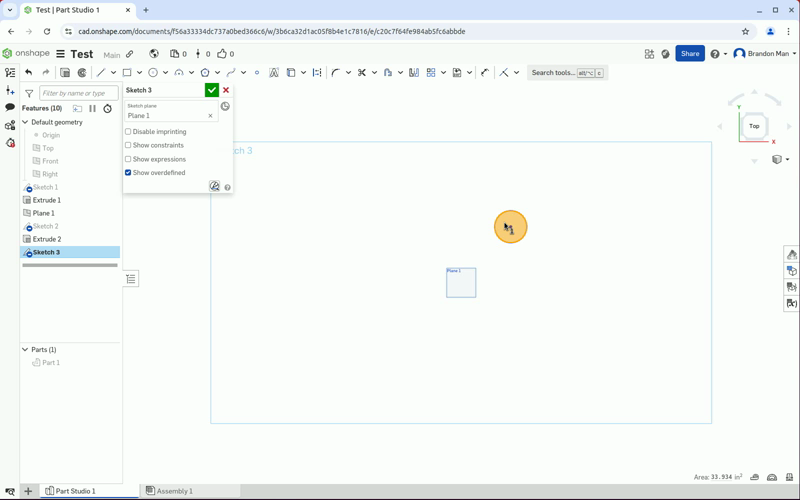
mouse_move(73, 352)
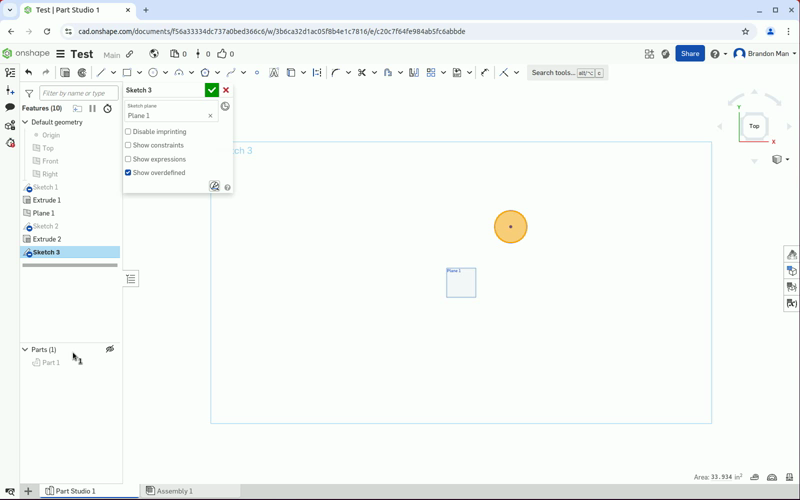
key(shift+y)
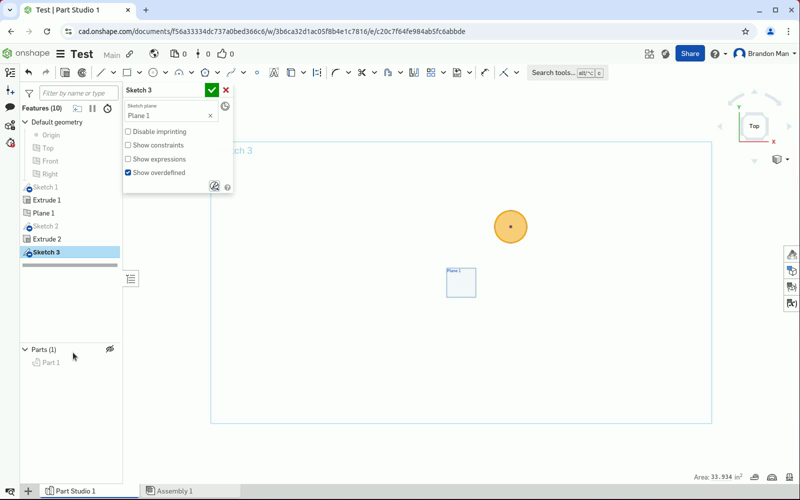
key(shift+e)
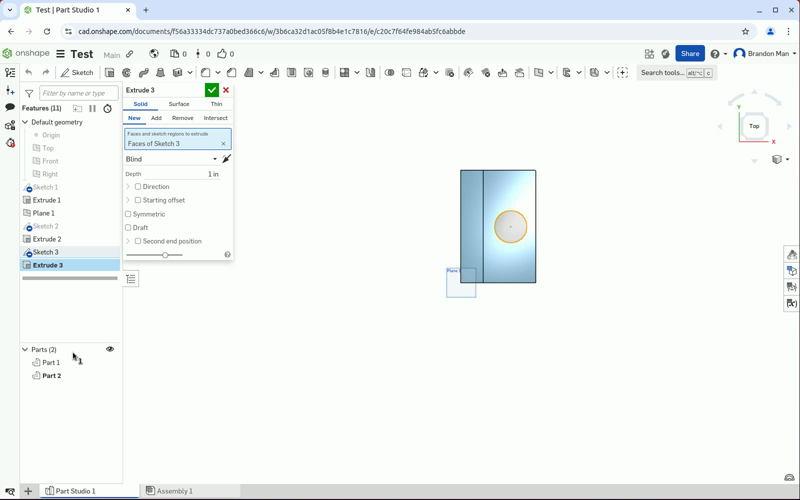
mouse_move(143, 106)
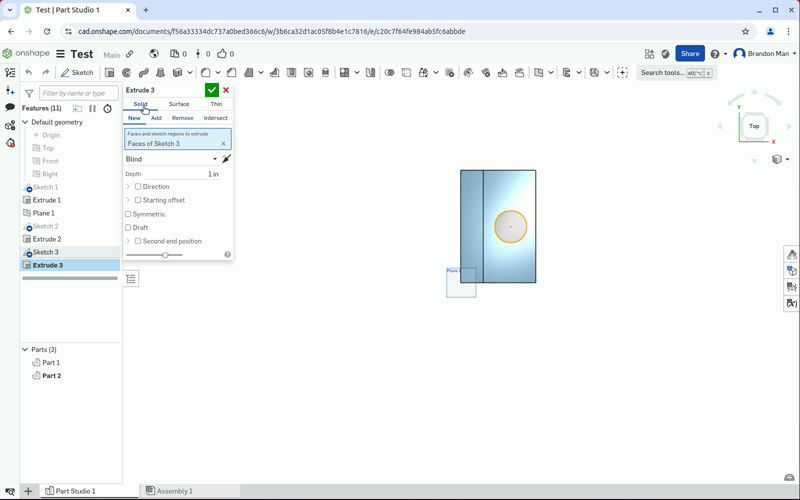
click(143, 106)
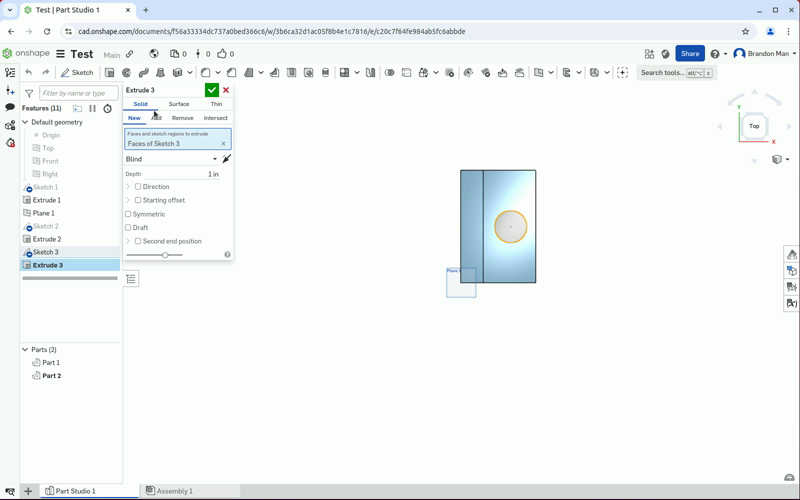
mouse_move(186, 120)
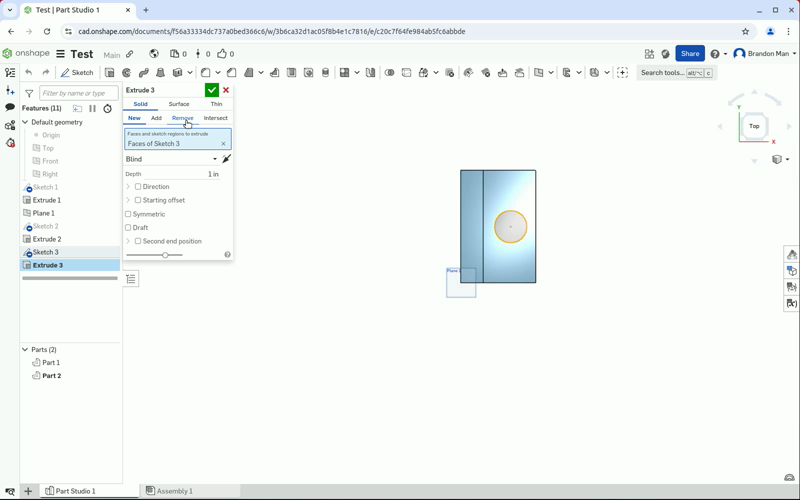
click(186, 120)
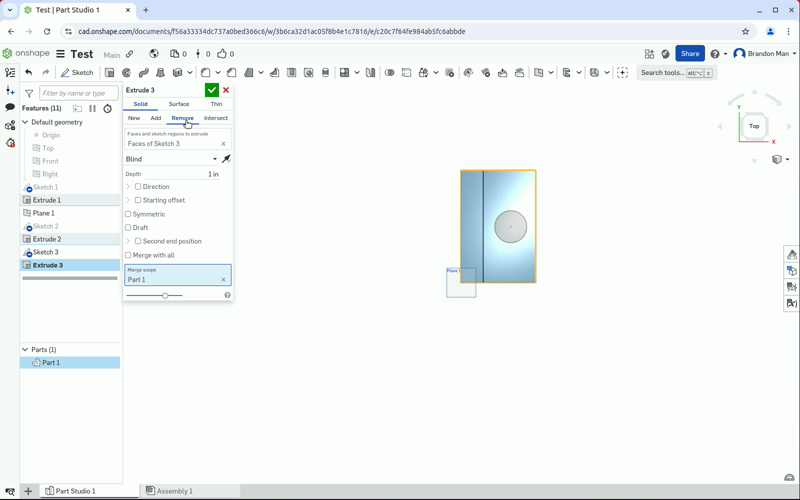
key(tab, 4)
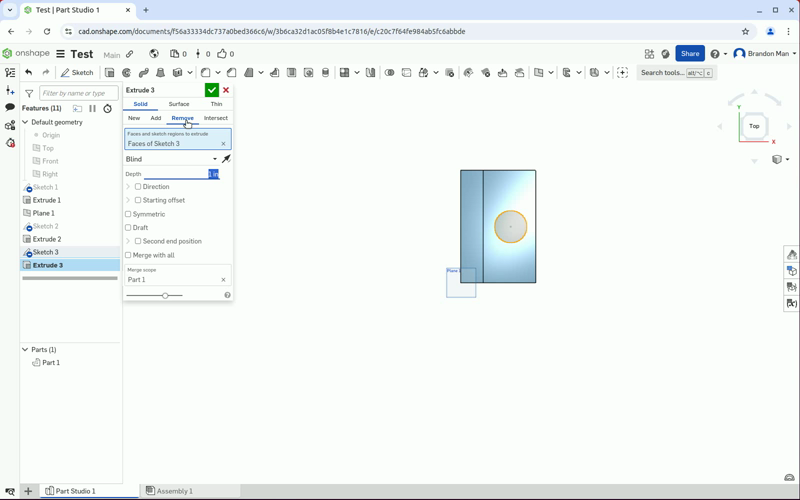
text(30.811)
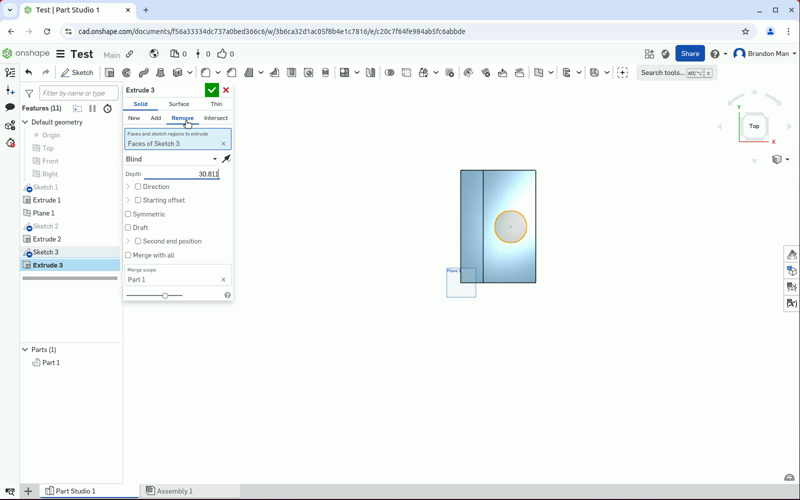
key(tab, 6)
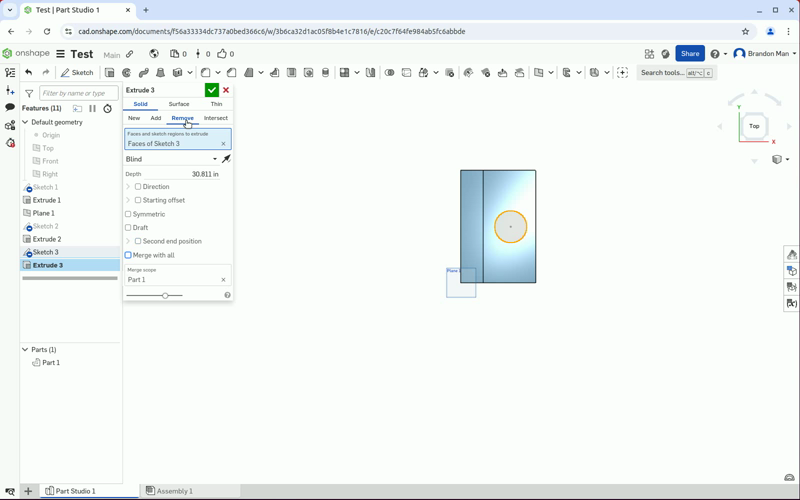
key(space)
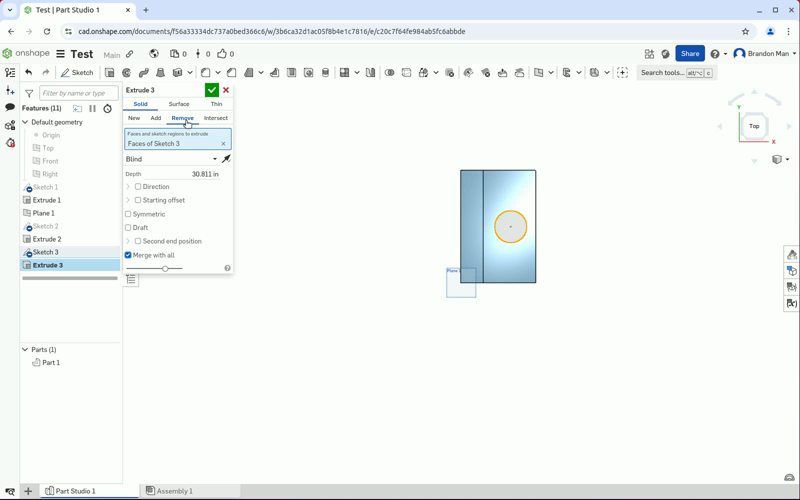
key(enter)
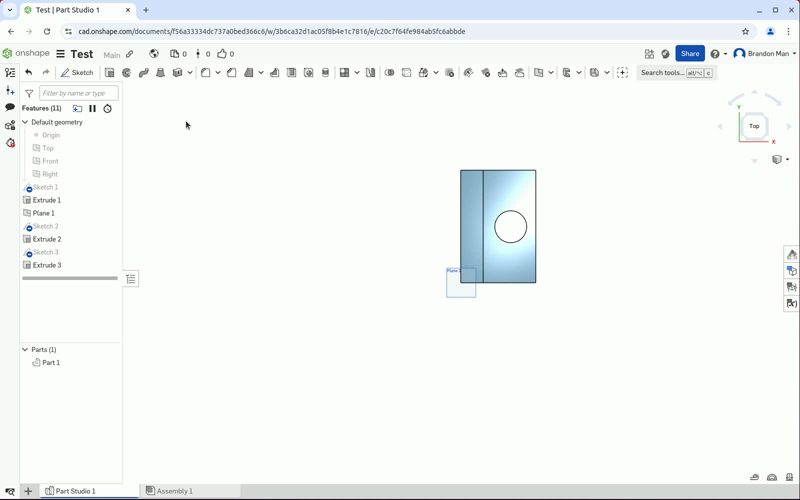
key(shift+h)
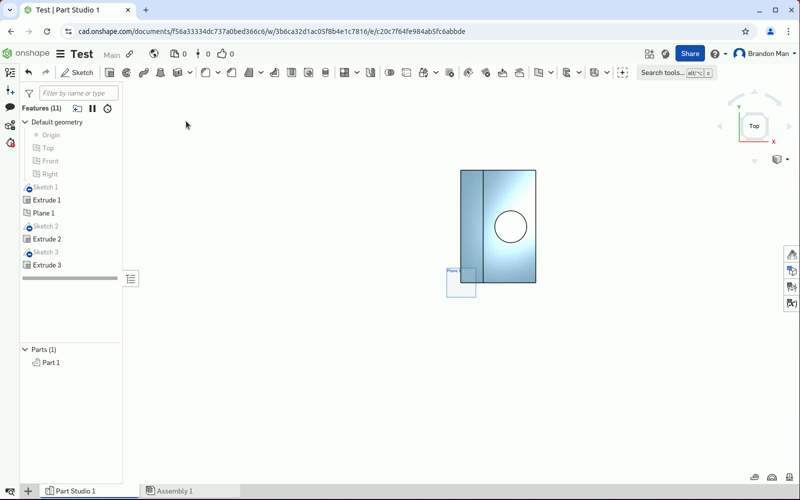
key(shift+h)
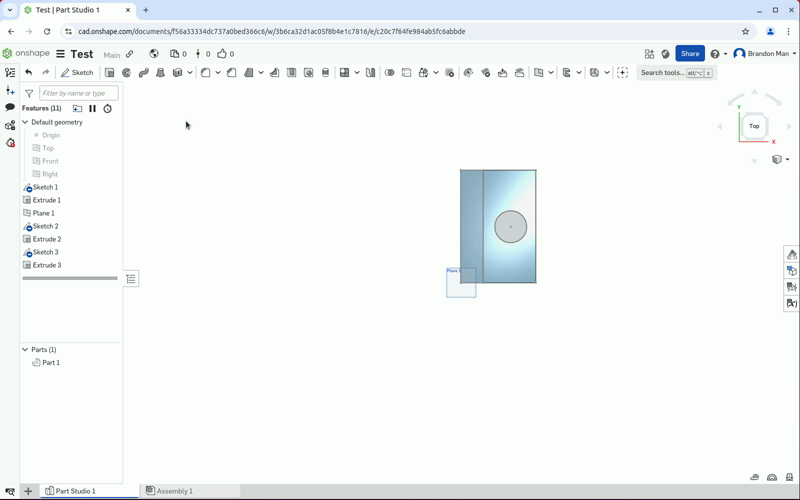
key(shift+7)
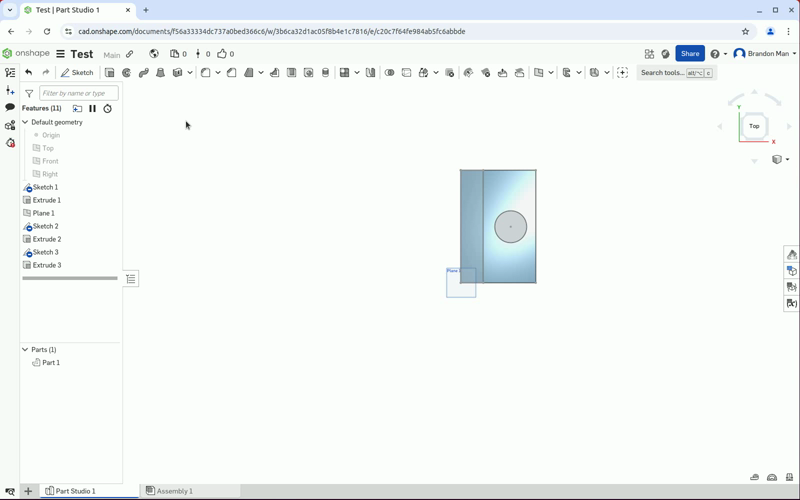
key(up, 3)
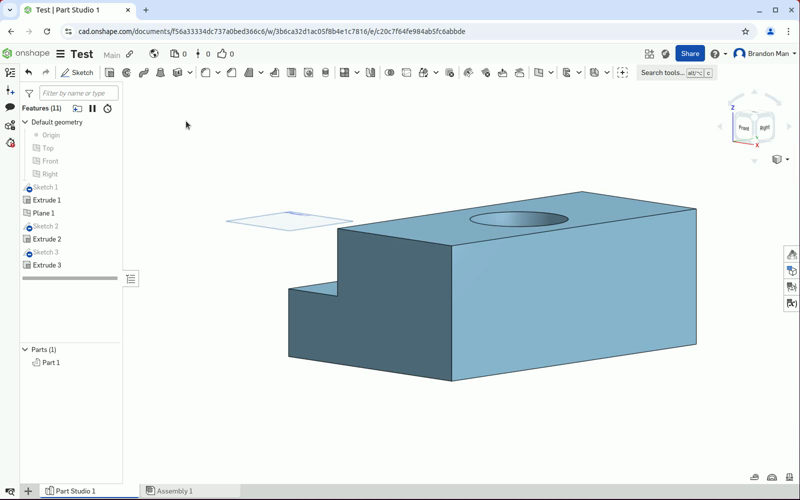
key(left, 3)
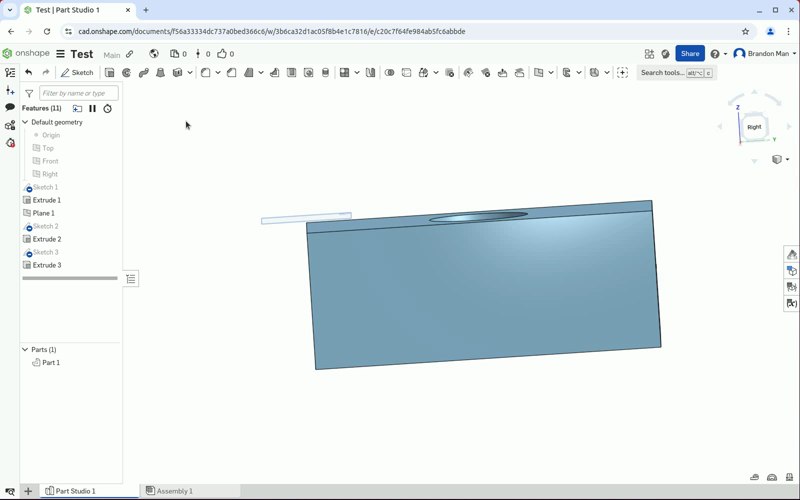
key(right, 3)
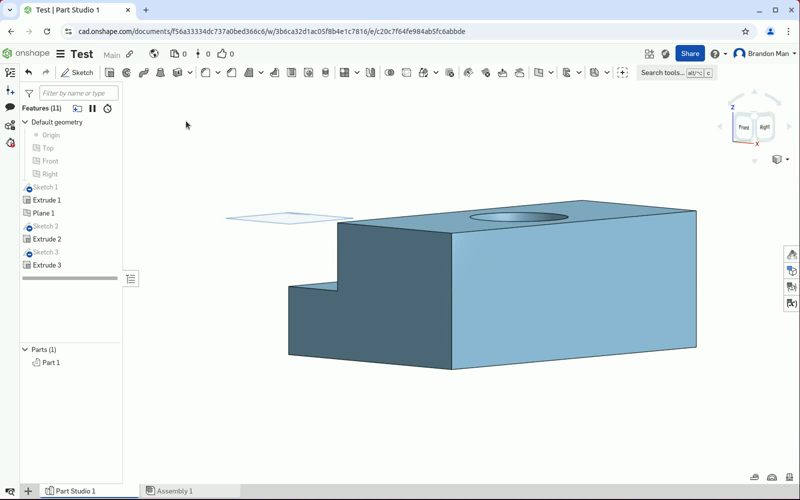
key(down, 3)
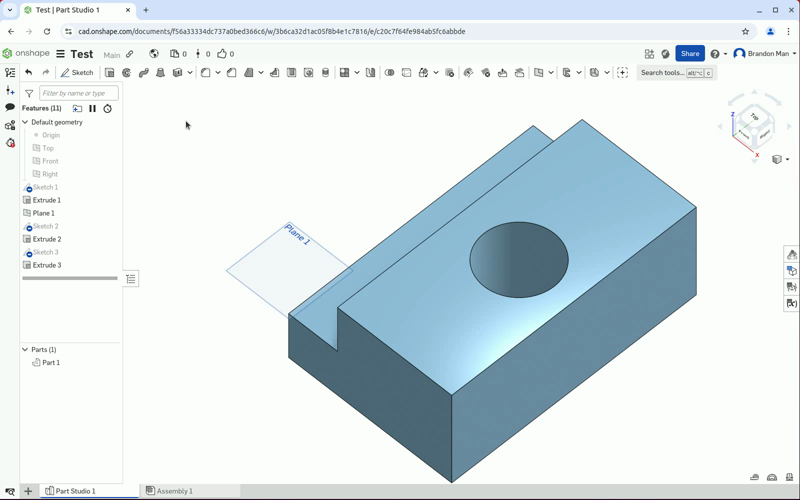
mouse_move(73, 189)
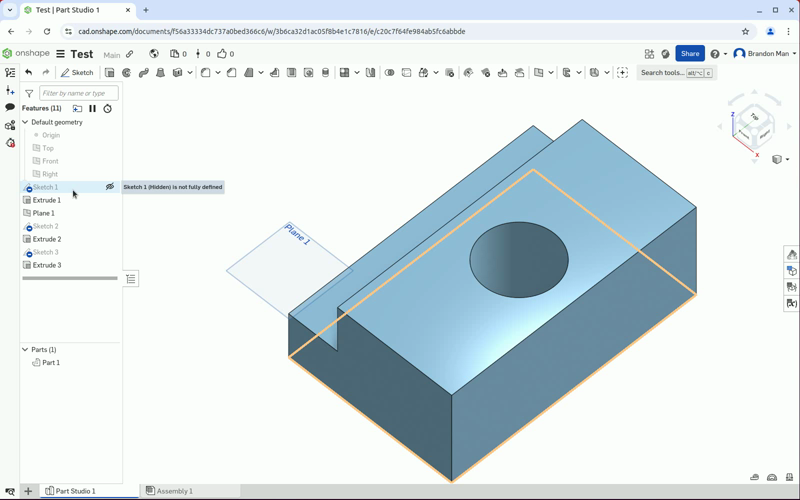
click(73, 189)